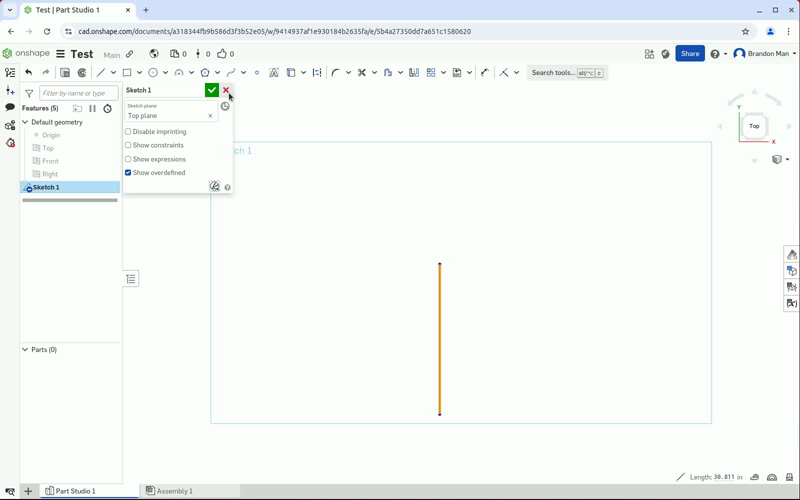
key(shift+h)
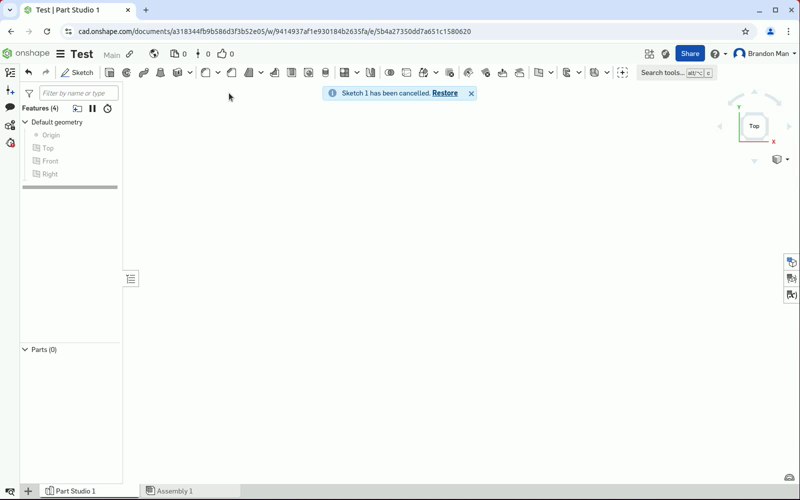
mouse_move(73, 352)
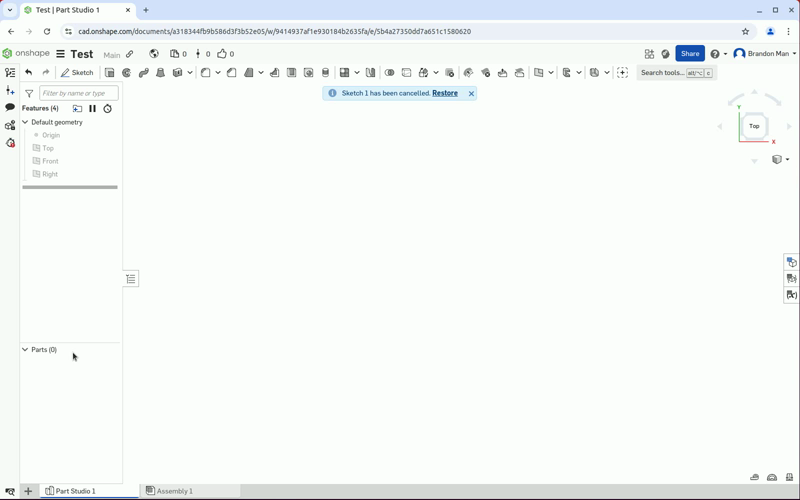
key(y)
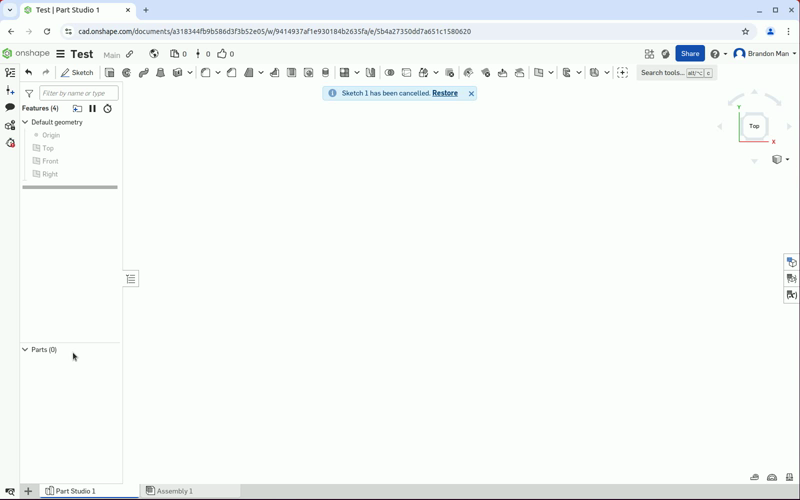
key(shift+p)
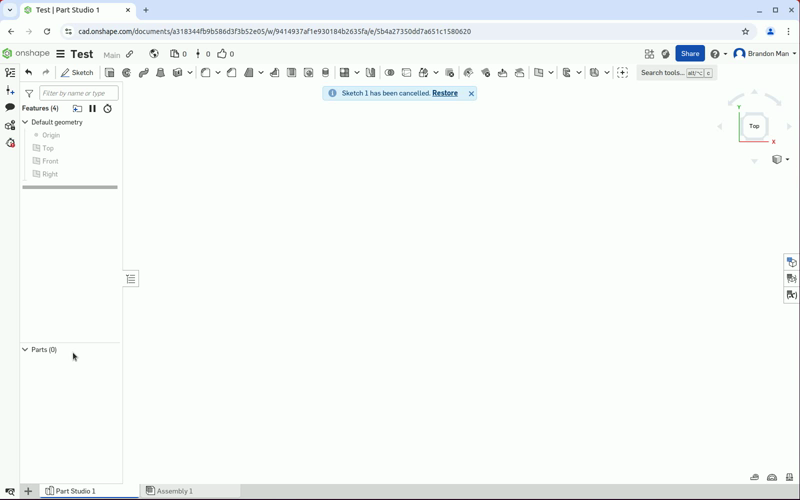
key(space)
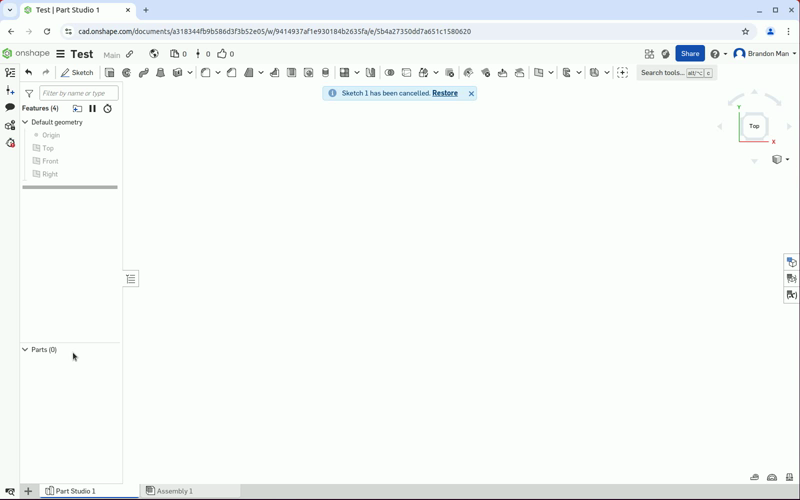
key_down(shift)
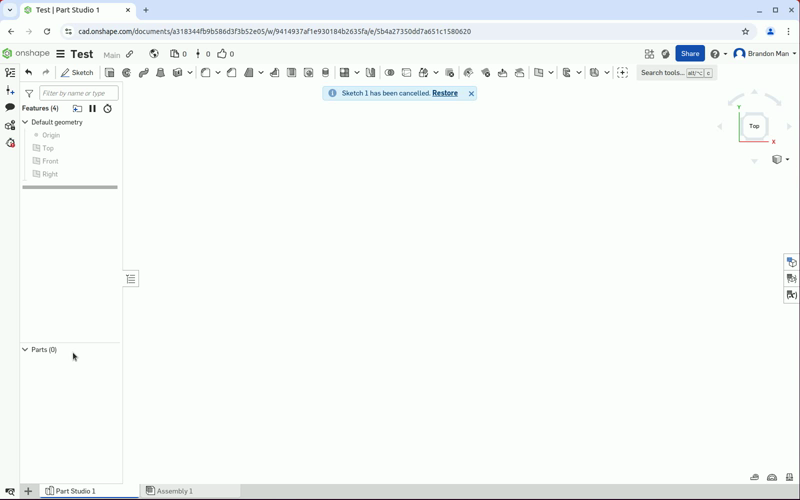
key(up)
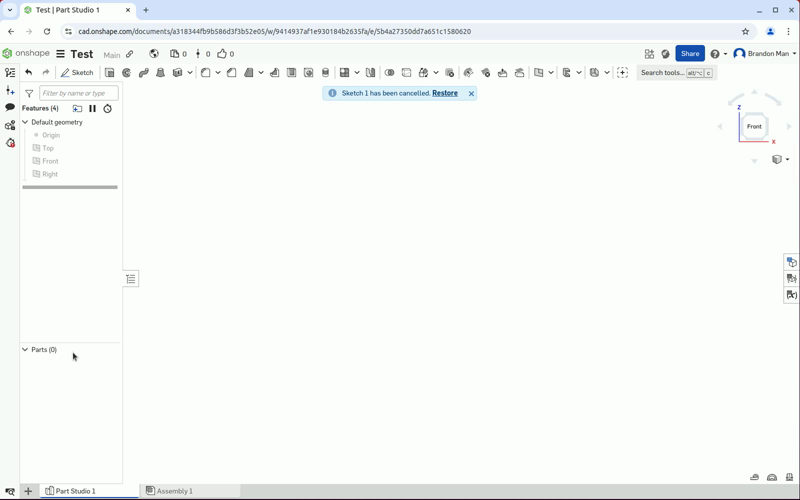
key_up(shift)
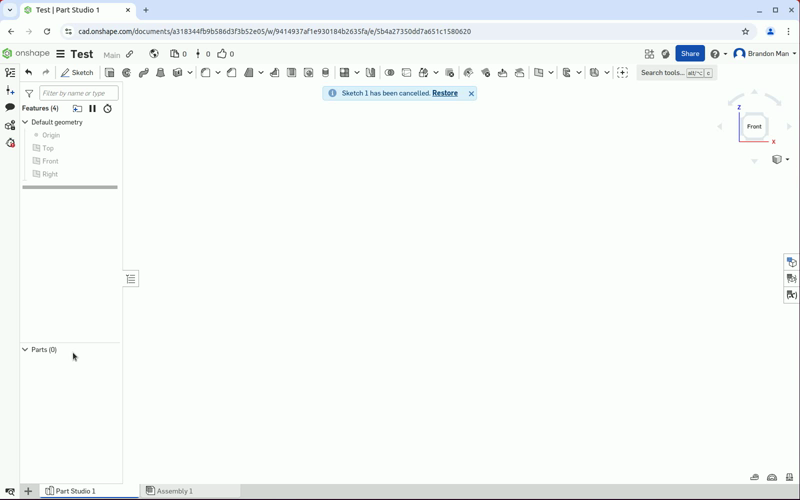
mouse_move(73, 352)
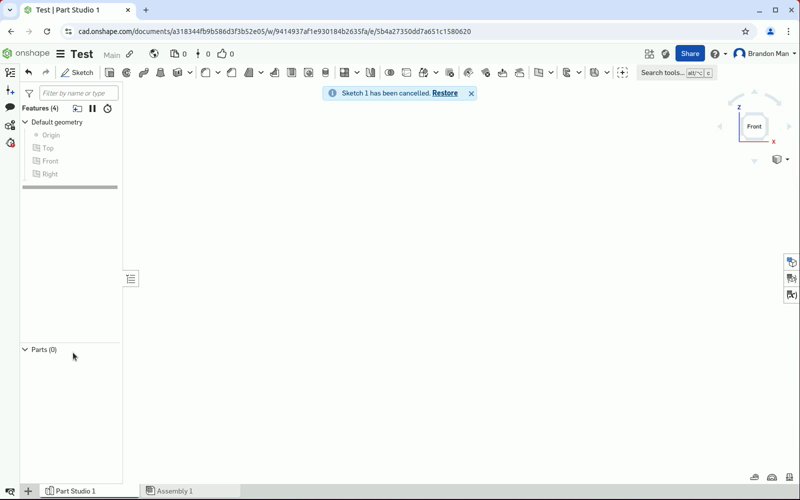
key(shift+y)
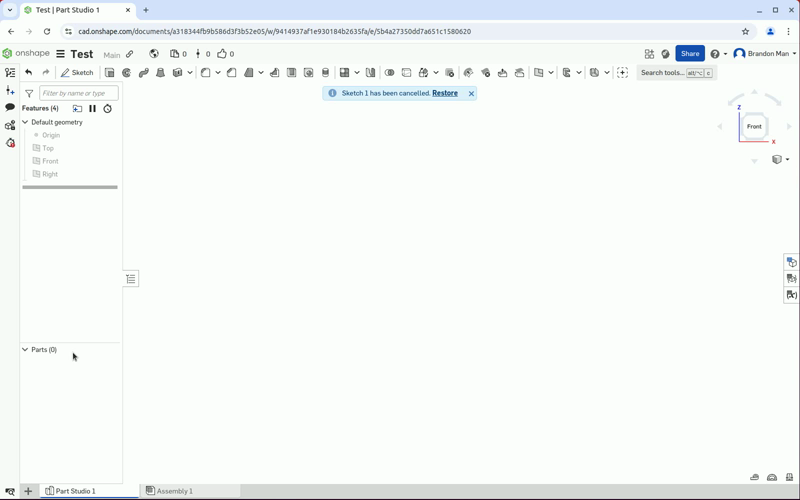
key(shift+s)
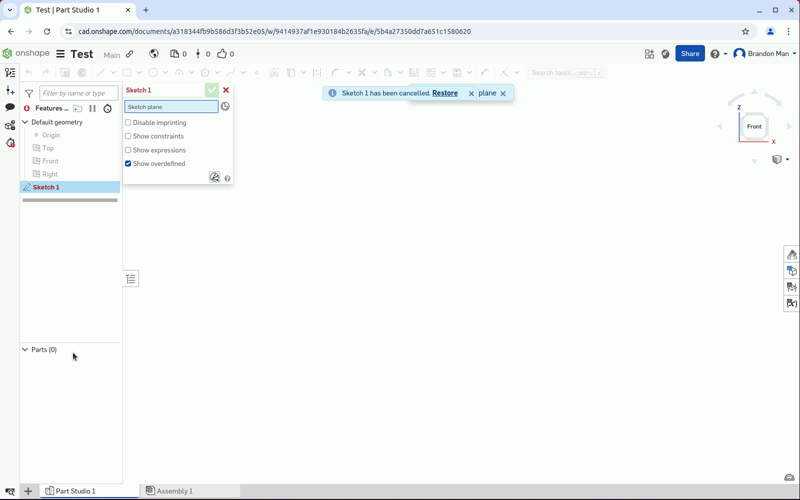
mouse_move(73, 163)
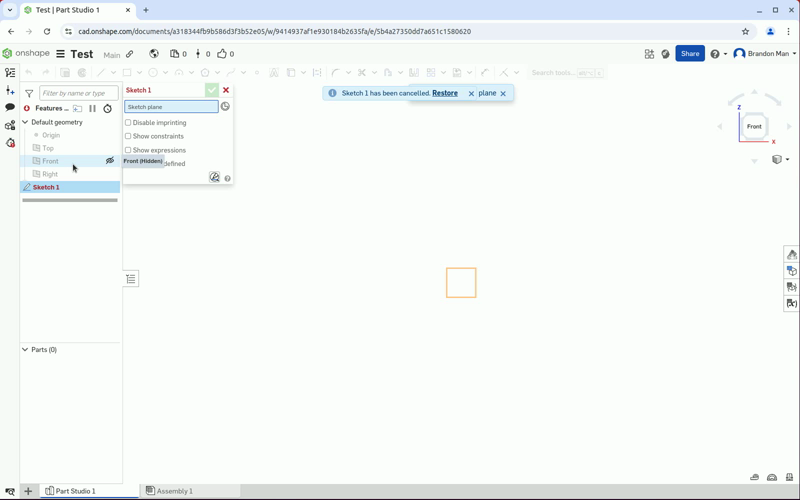
click(73, 163)
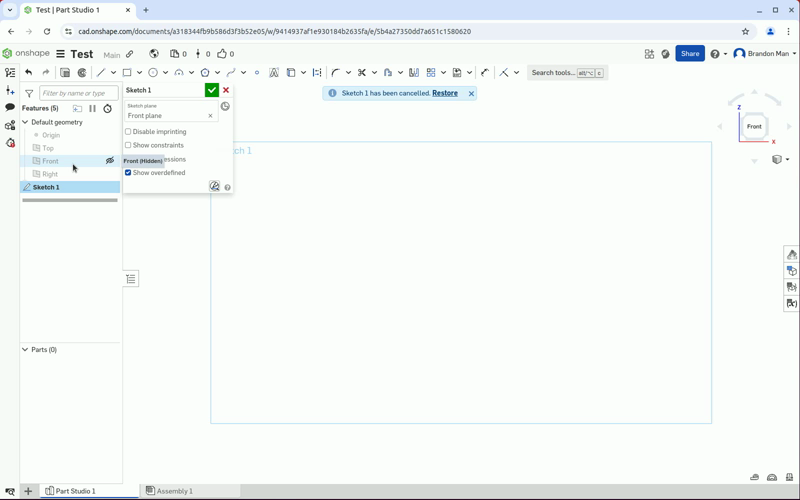
mouse_move(73, 352)
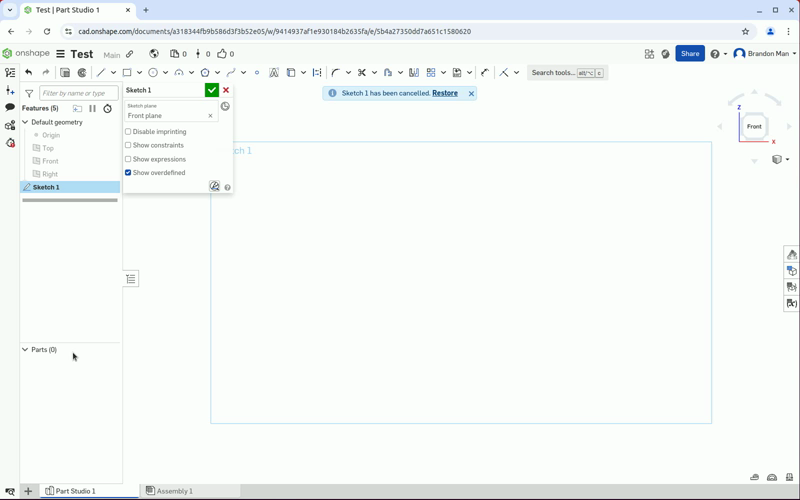
key(y)
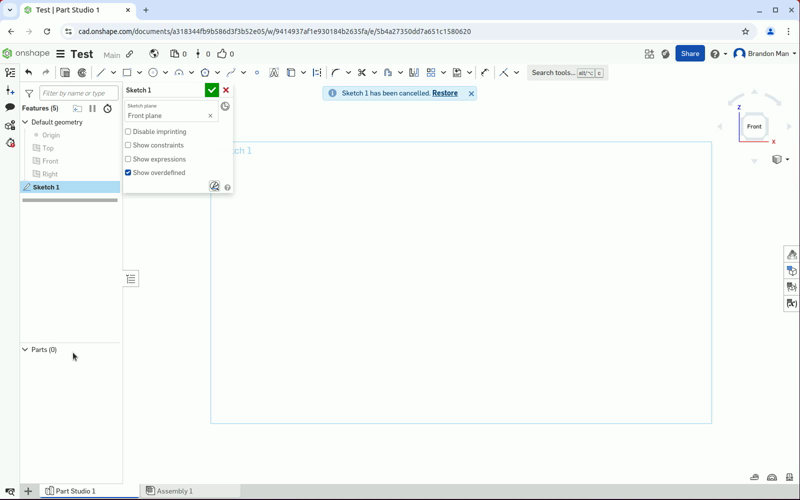
key(l)
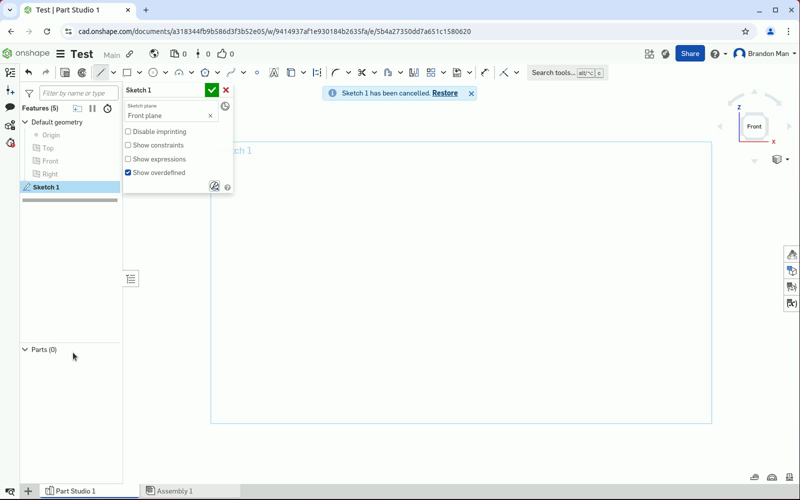
key_down(shift)
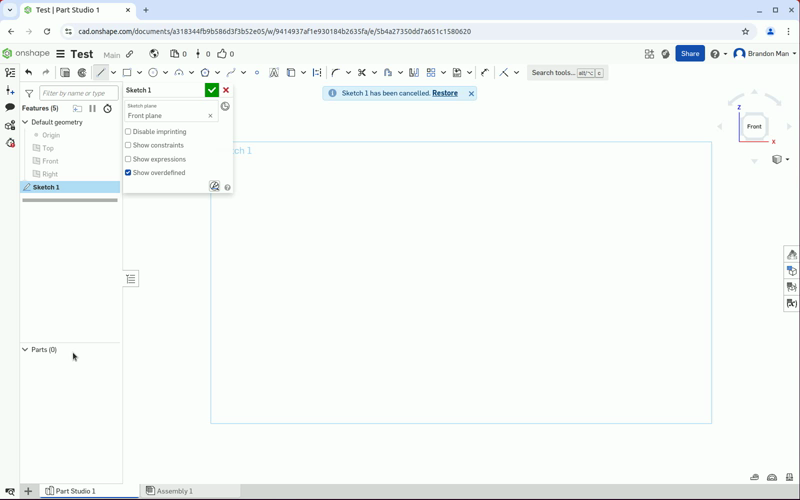
mouse_move(395, 395)
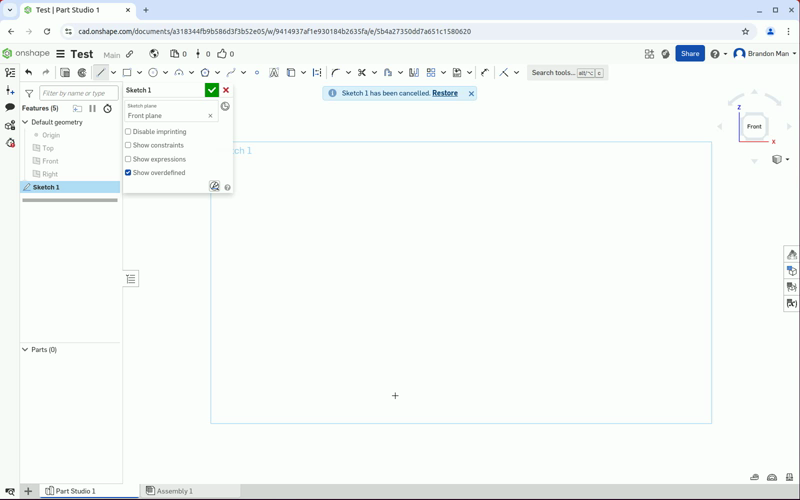
click(395, 395)
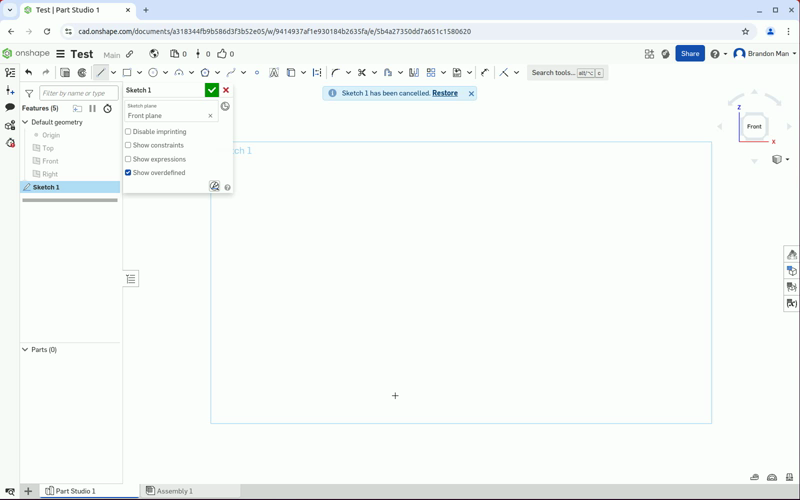
key_up(shift)
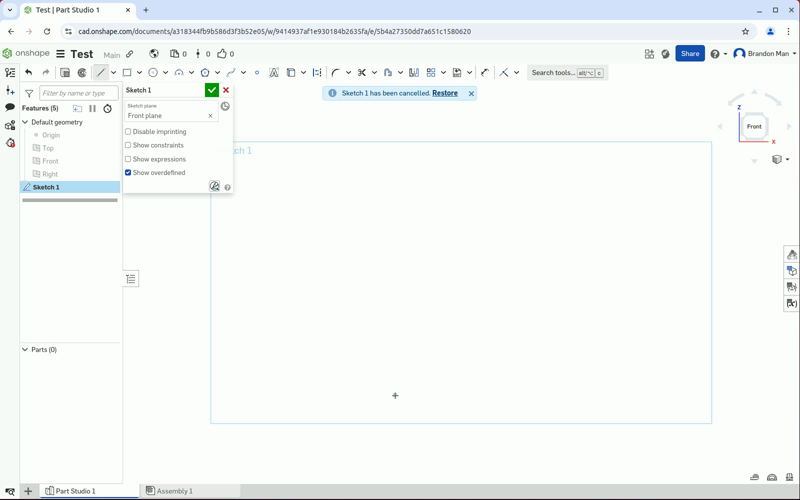
key_down(shift)
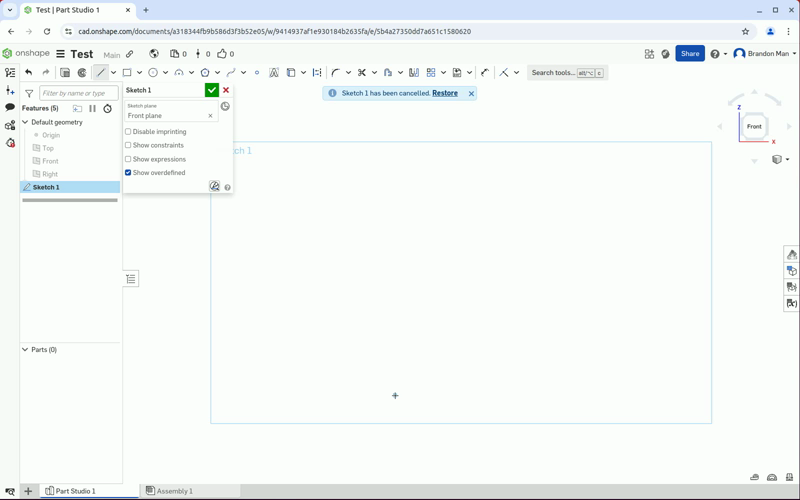
mouse_move(537, 395)
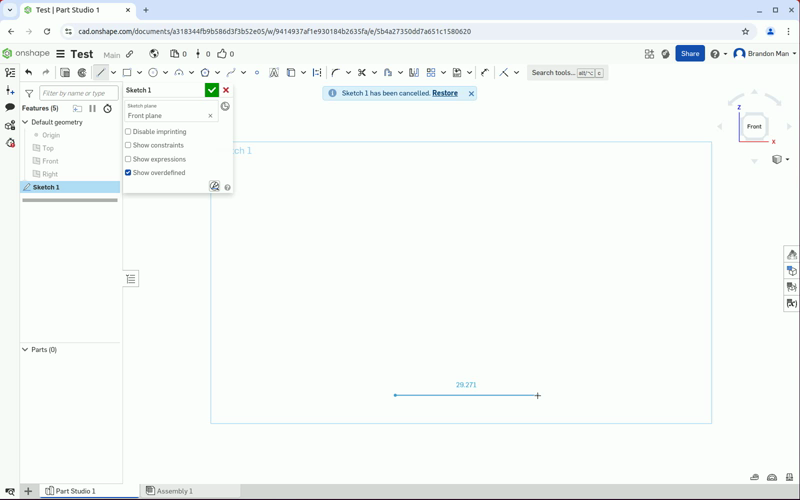
click(537, 395)
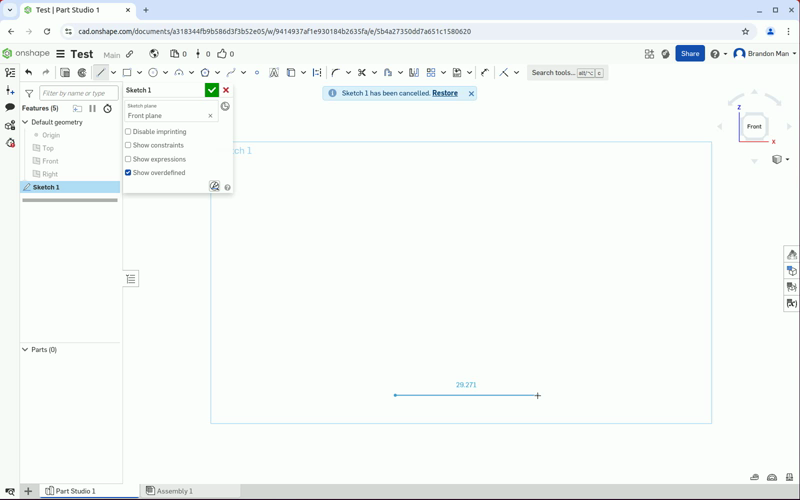
key_up(shift)
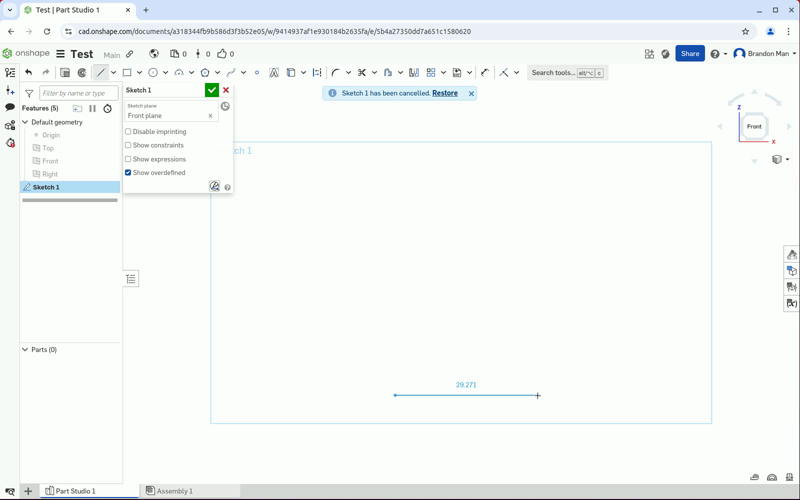
key_down(shift)
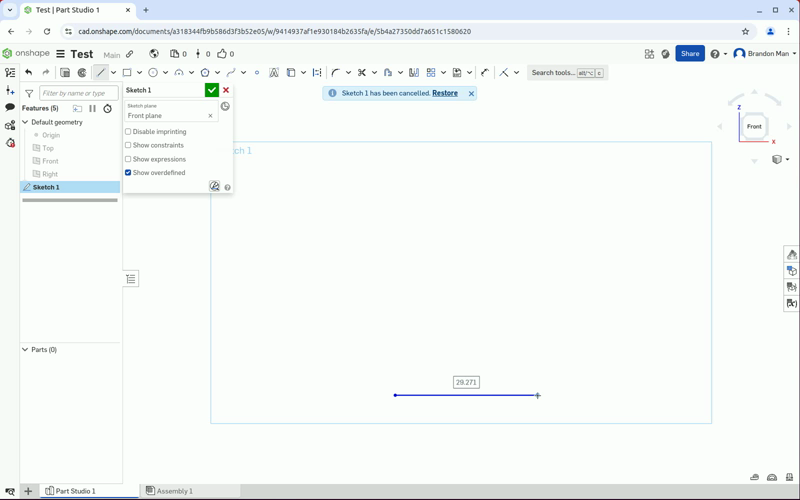
mouse_move(537, 201)
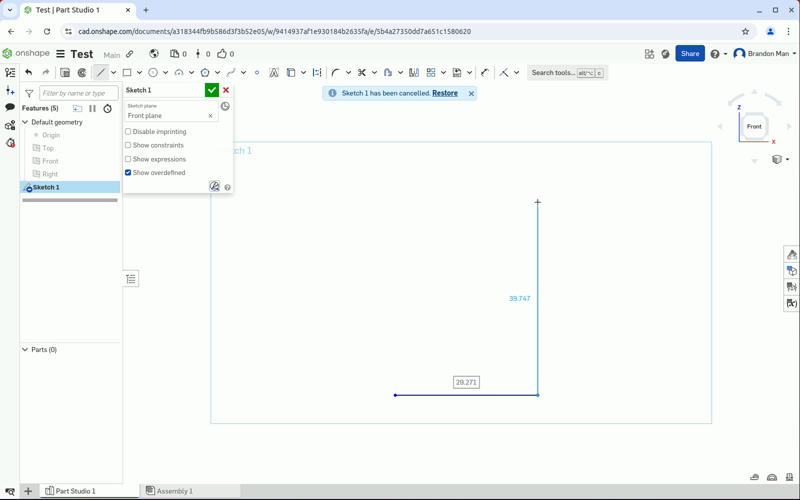
click(537, 201)
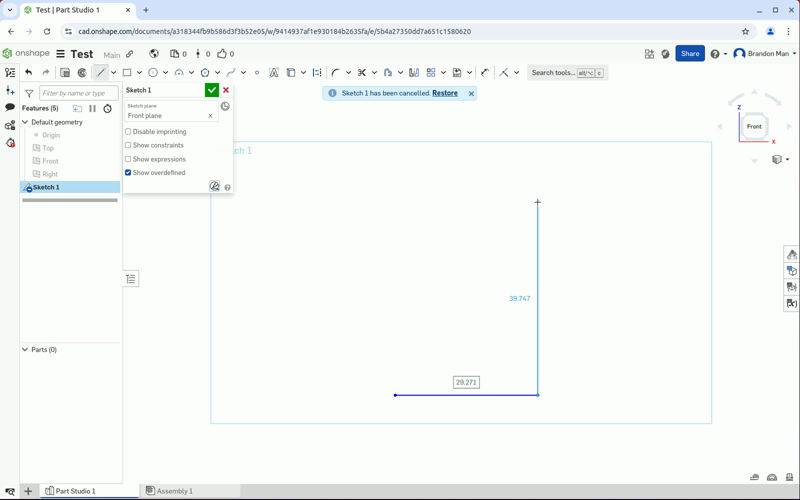
key_up(shift)
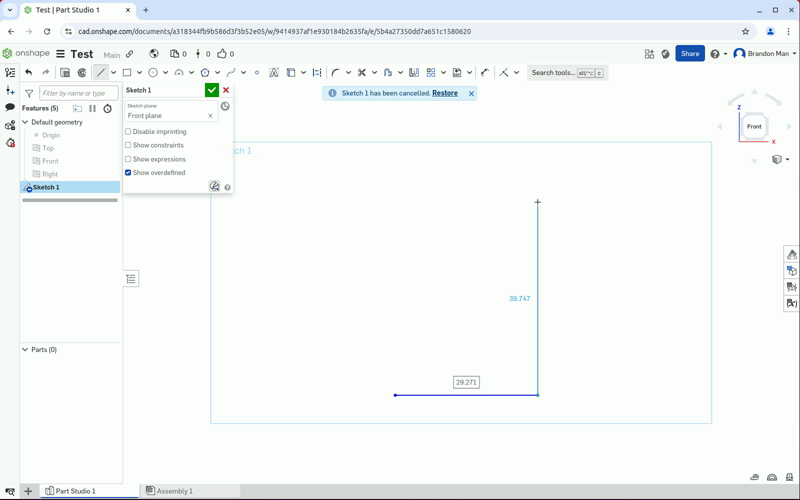
key_down(shift)
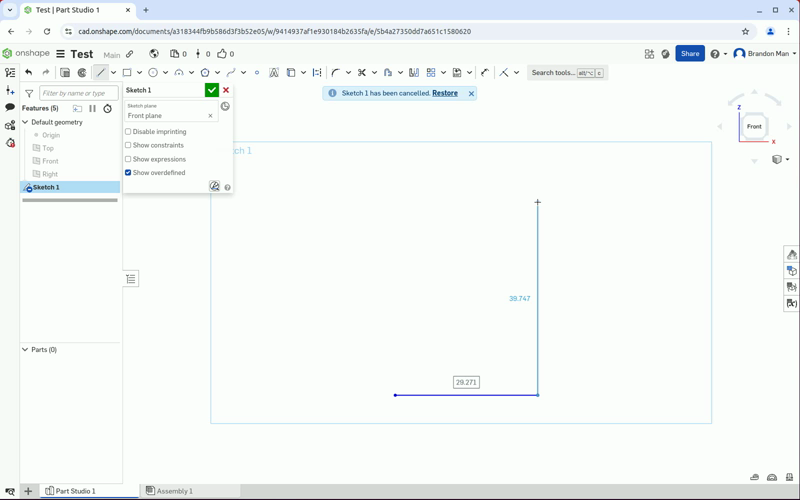
mouse_move(395, 201)
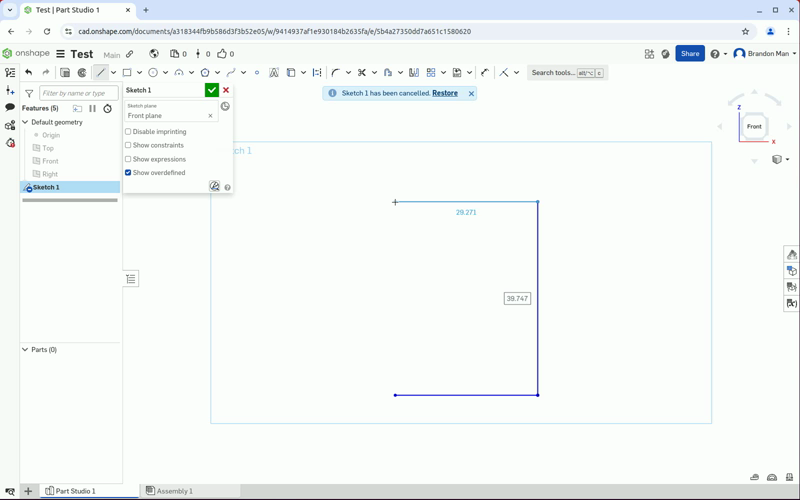
click(395, 201)
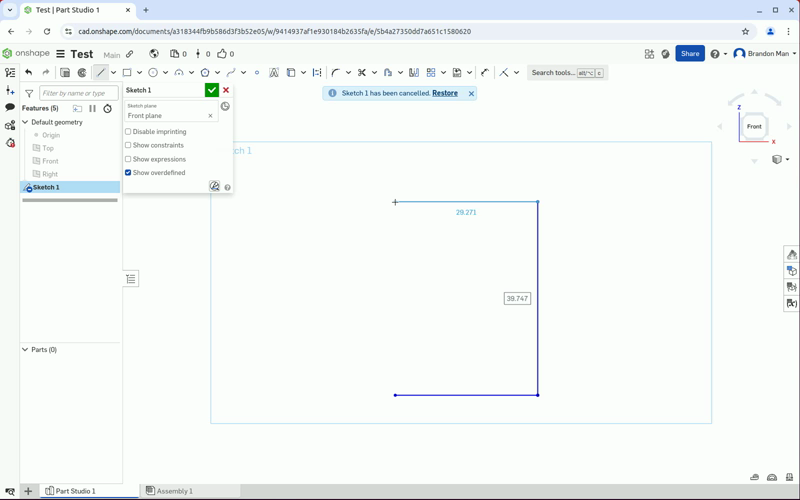
key_up(shift)
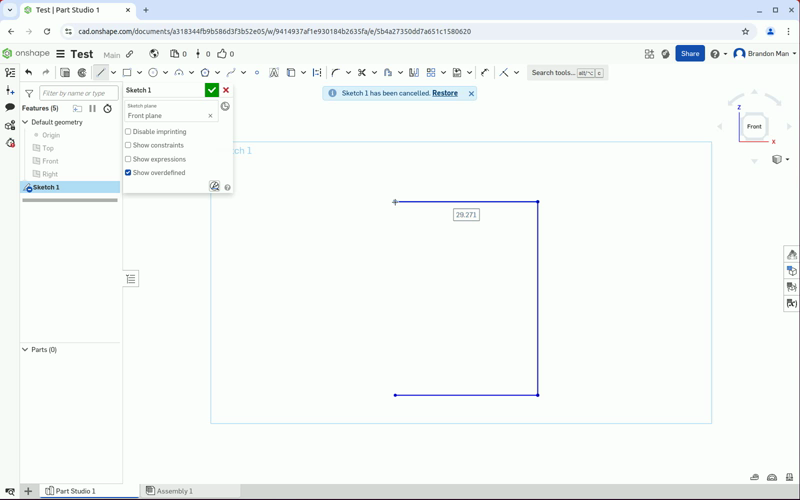
key_down(shift)
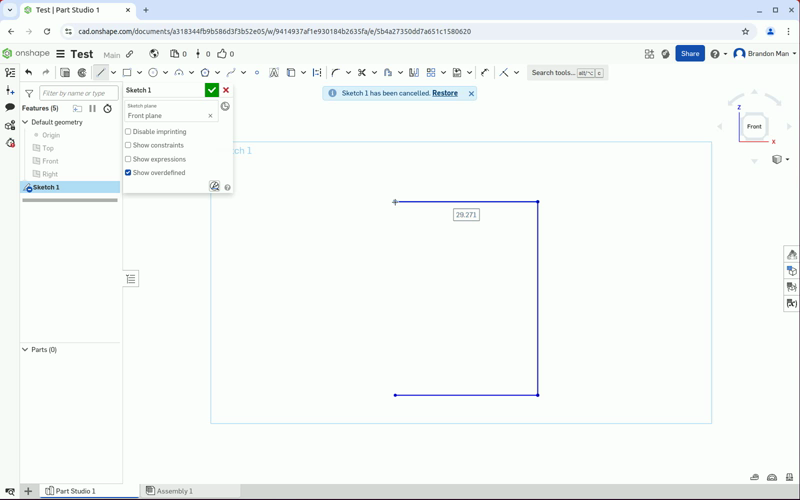
mouse_move(395, 395)
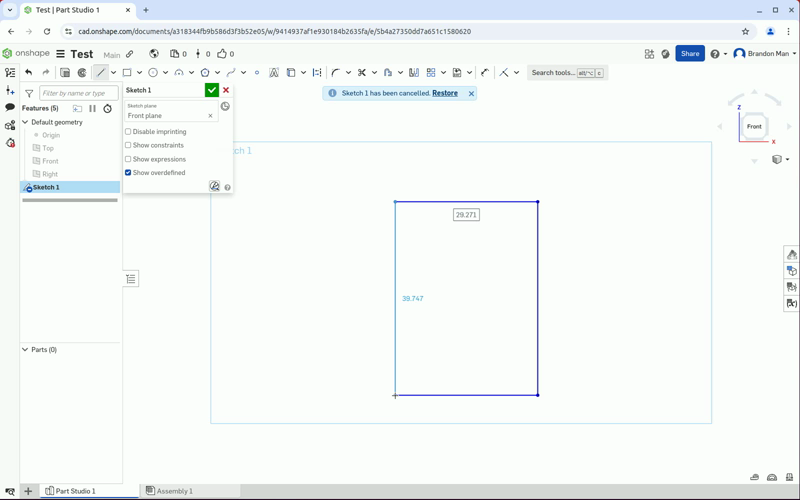
key_up(shift)
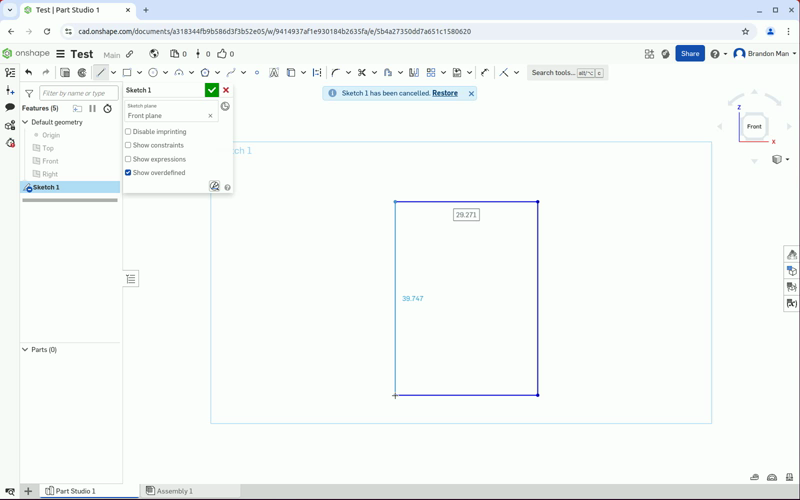
click(395, 395)
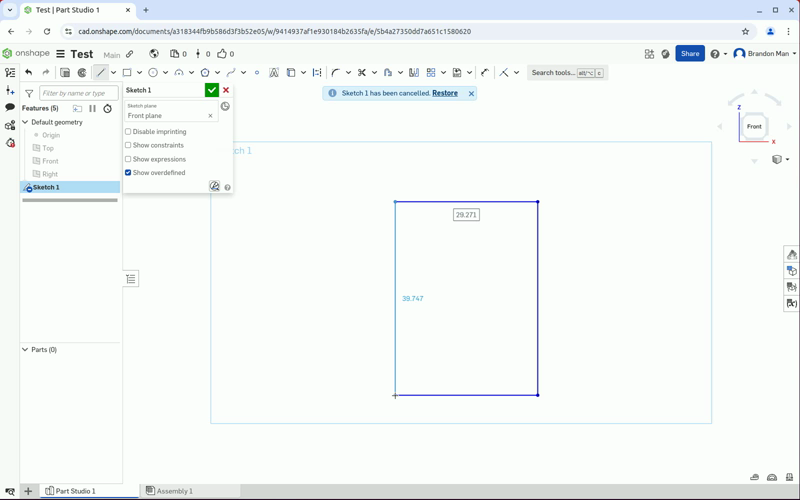
key(esc)
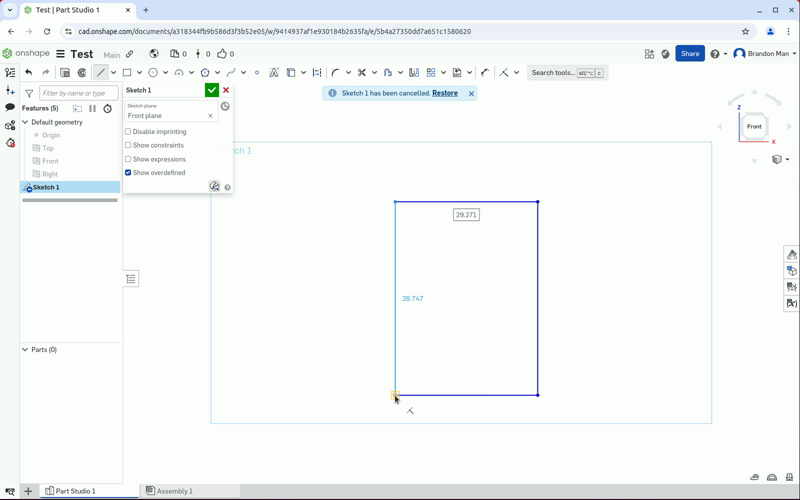
mouse_move(519, 233)
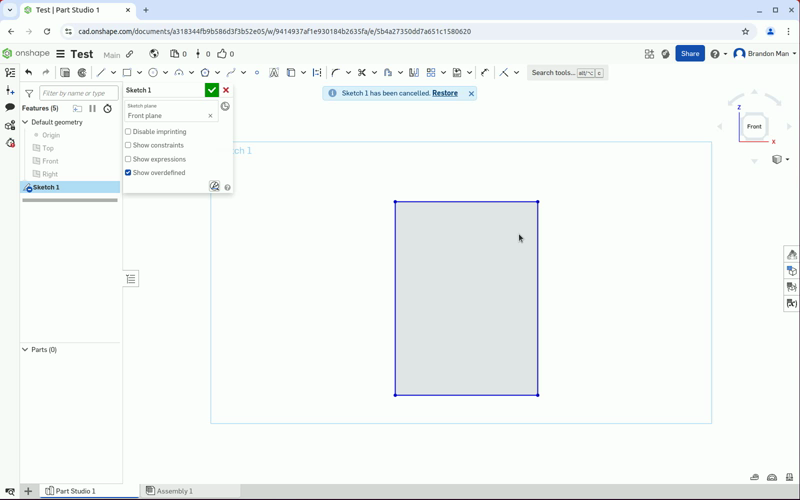
click(519, 233)
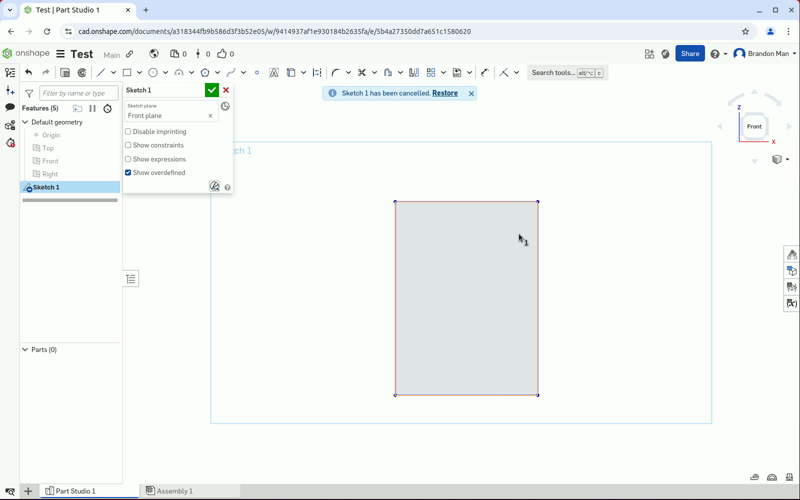
mouse_move(73, 352)
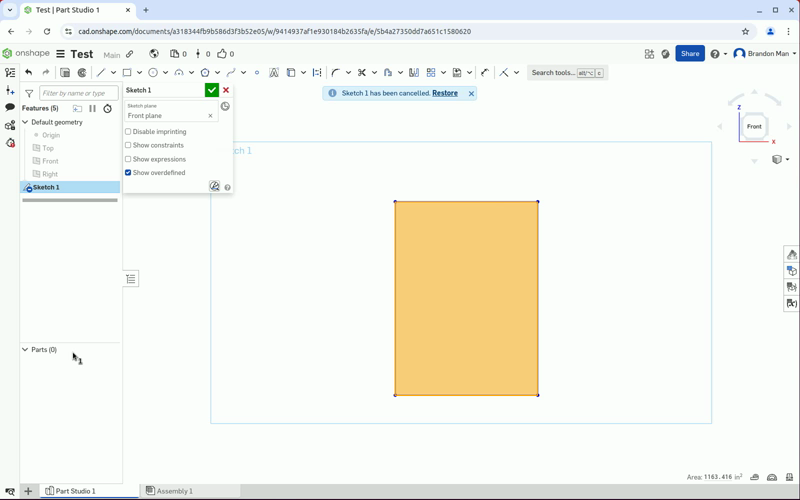
key(shift+y)
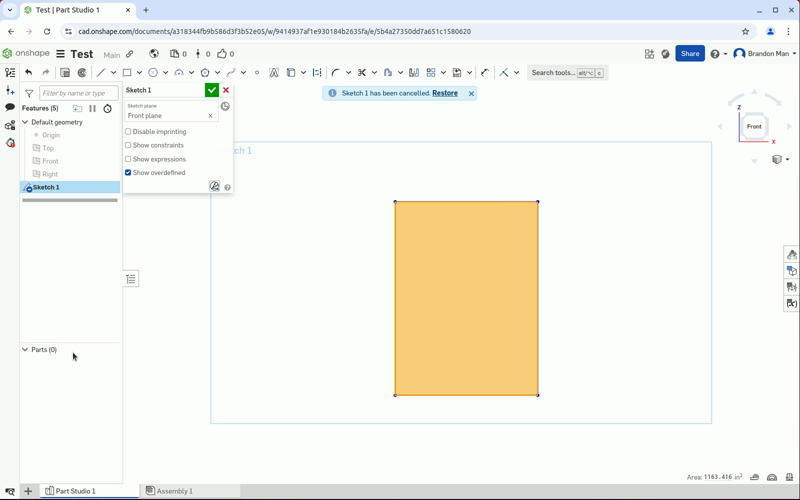
key(shift+e)
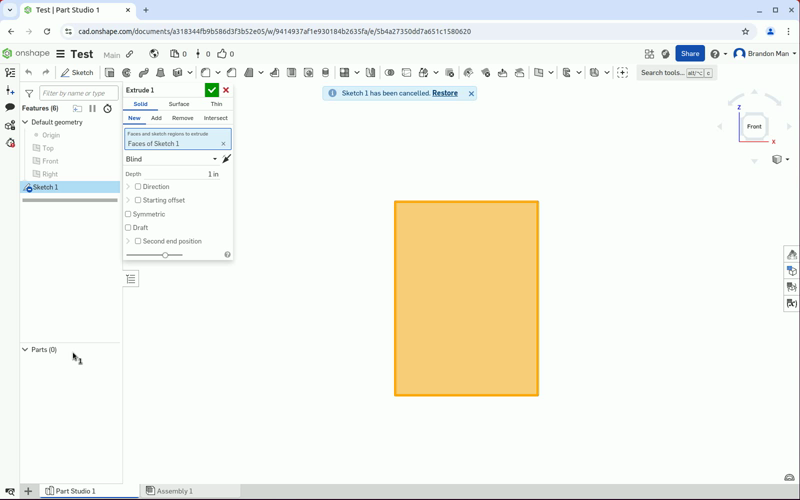
mouse_move(143, 106)
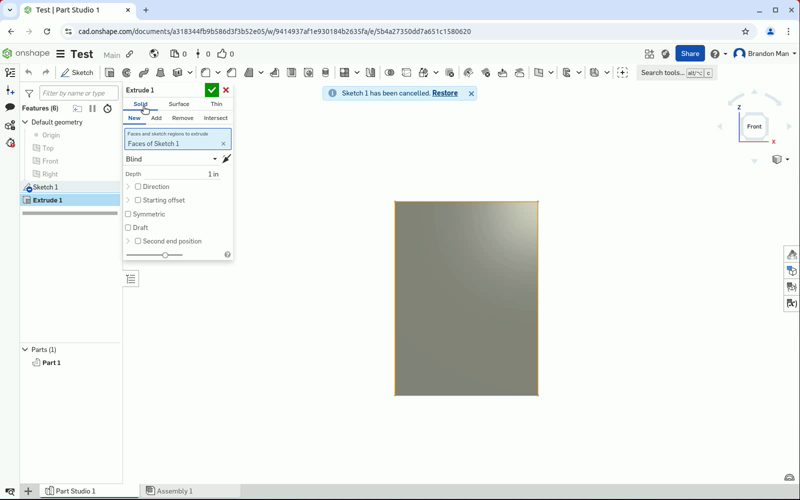
click(143, 106)
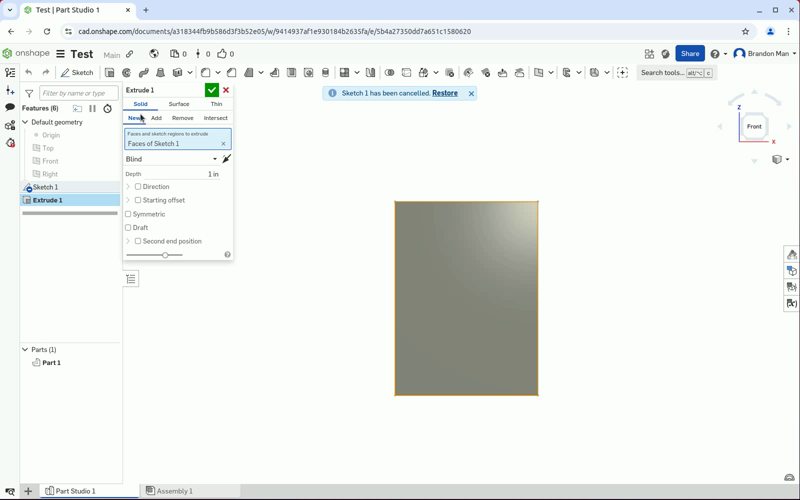
mouse_move(137, 120)
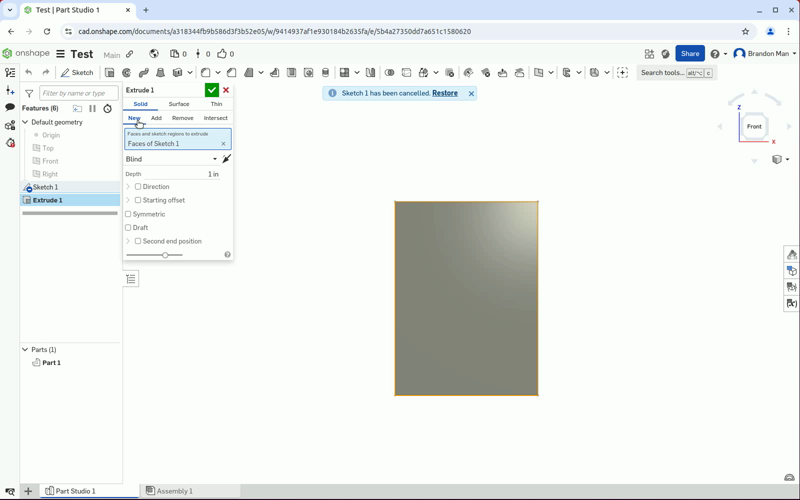
click(137, 120)
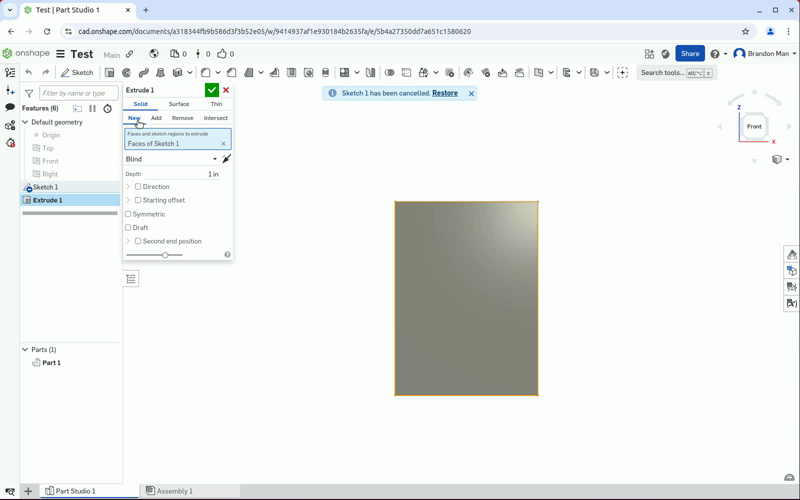
key(tab, 4)
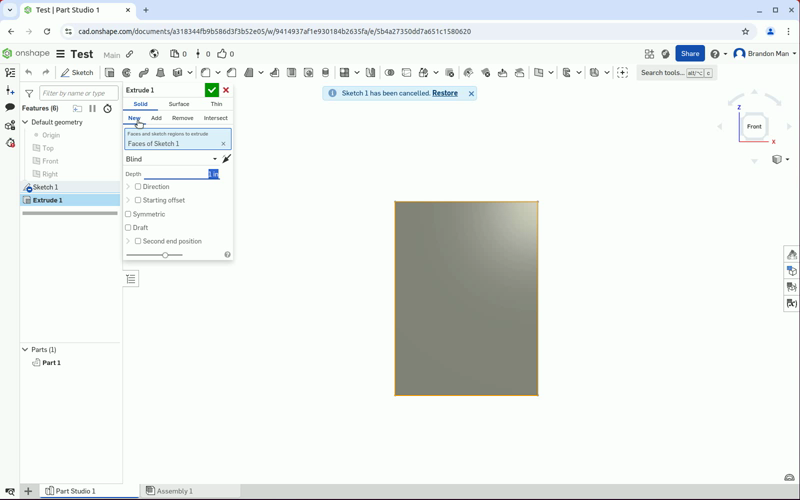
text(21.183)
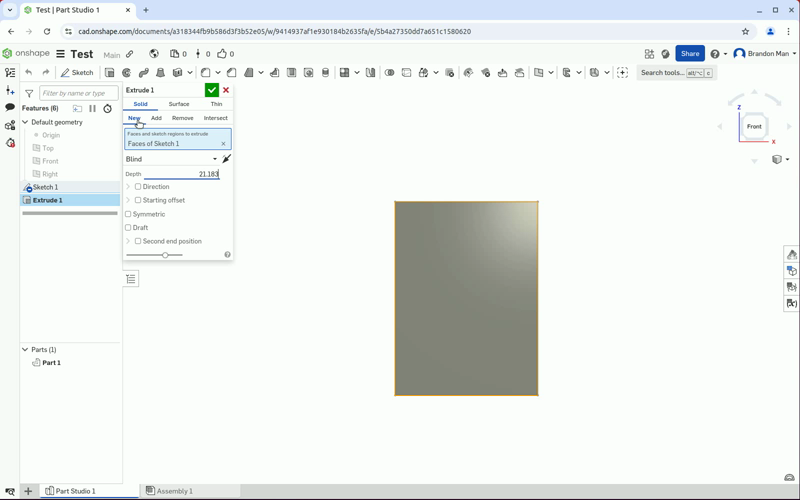
key(enter)
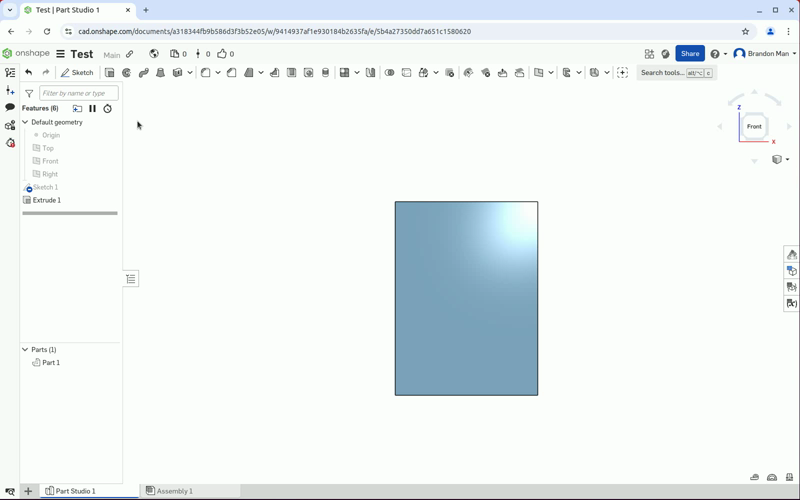
key(shift+h)
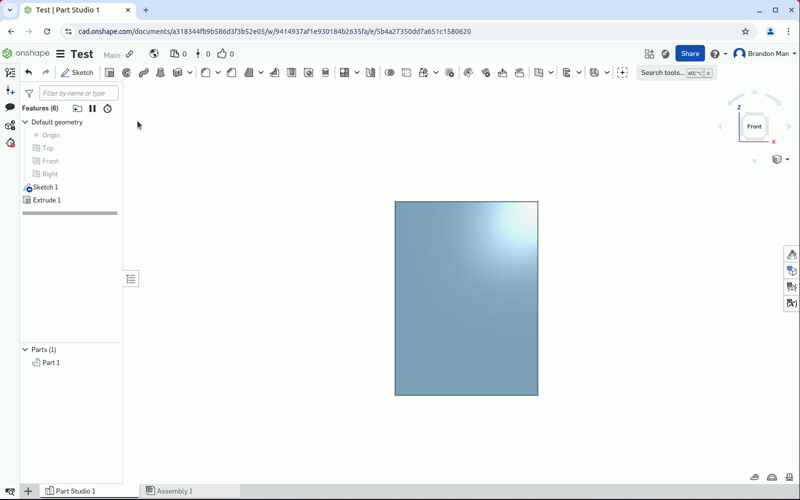
key(shift+h)
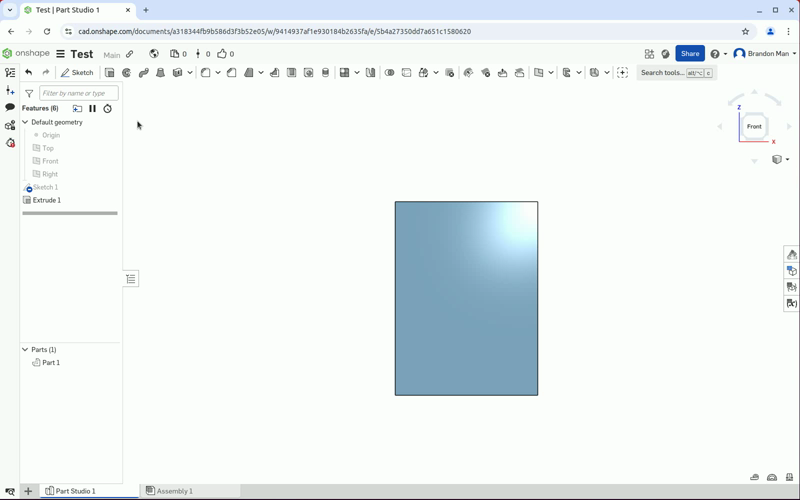
mouse_move(73, 189)
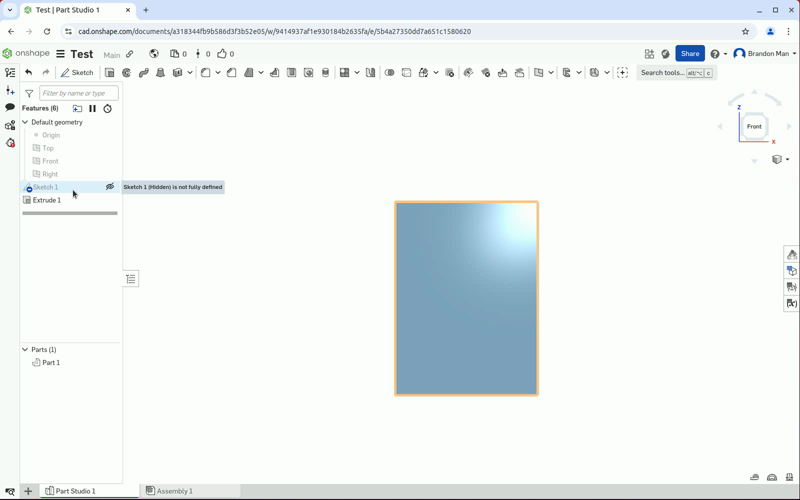
click(73, 189)
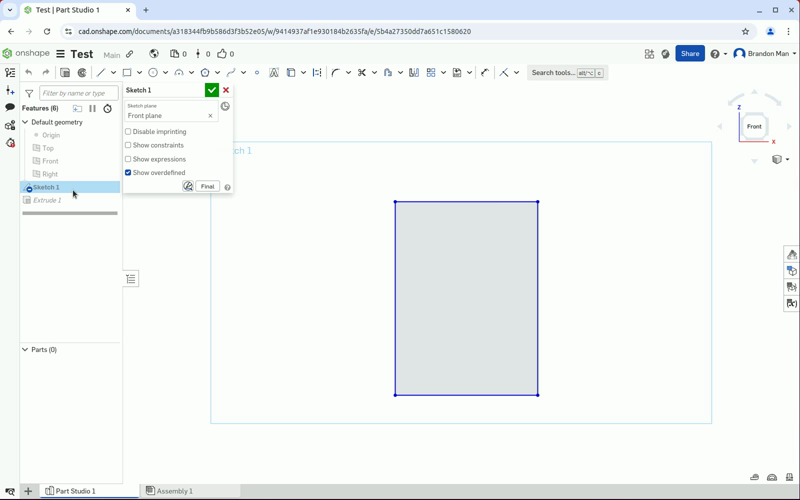
mouse_move(229, 92)
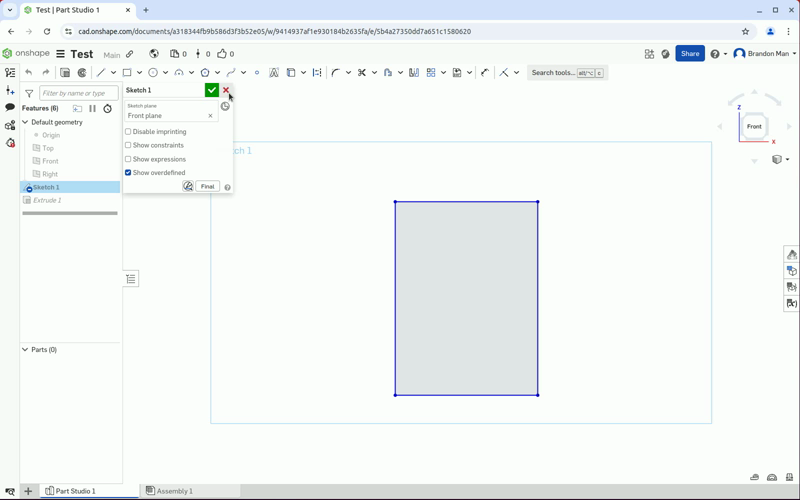
click(229, 92)
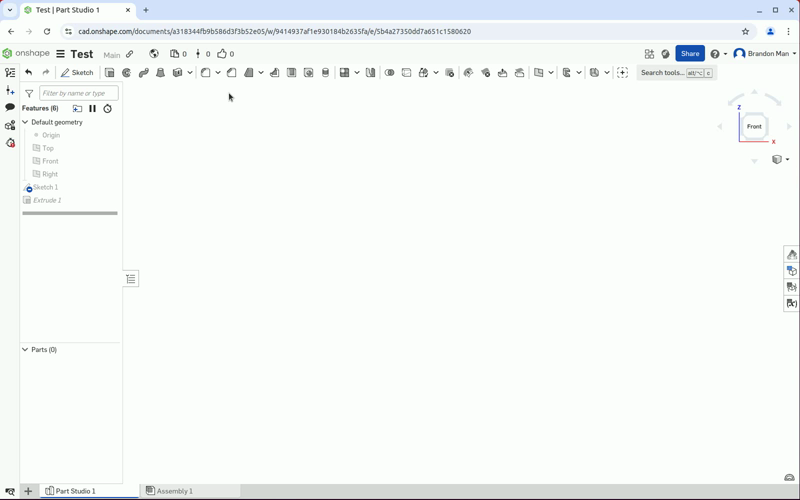
mouse_move(541, 75)
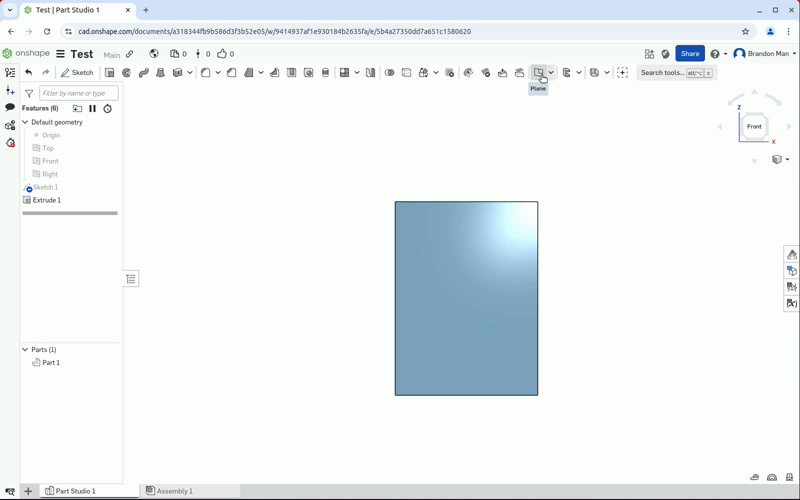
click(541, 75)
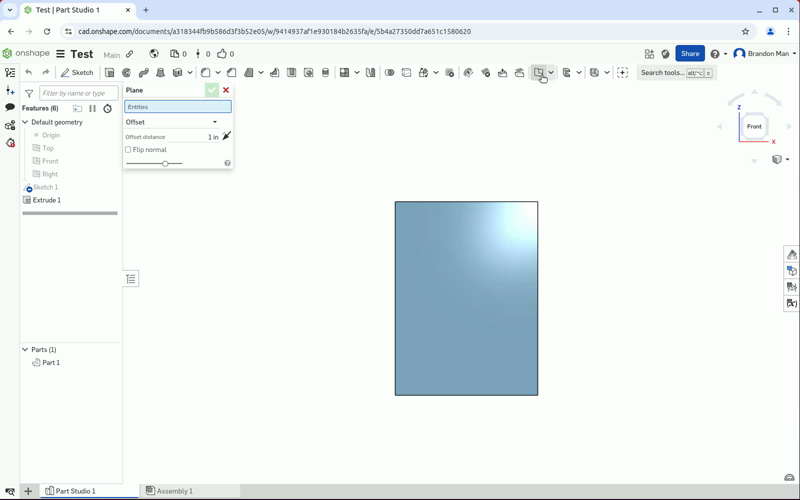
mouse_move(73, 163)
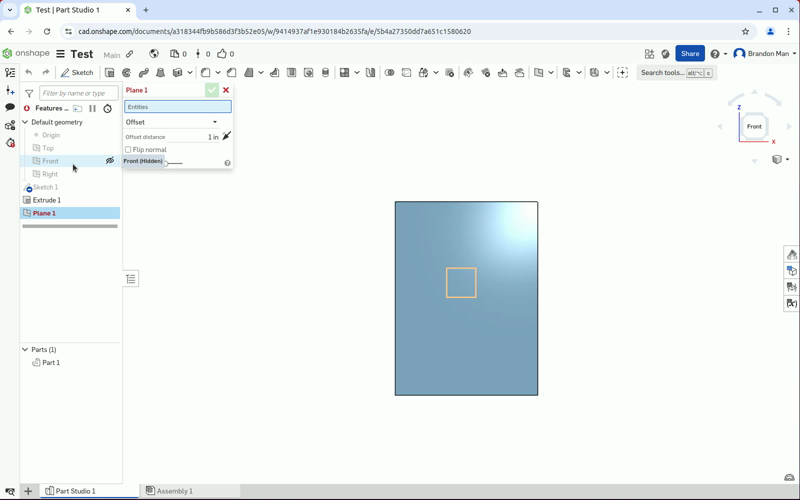
click(73, 163)
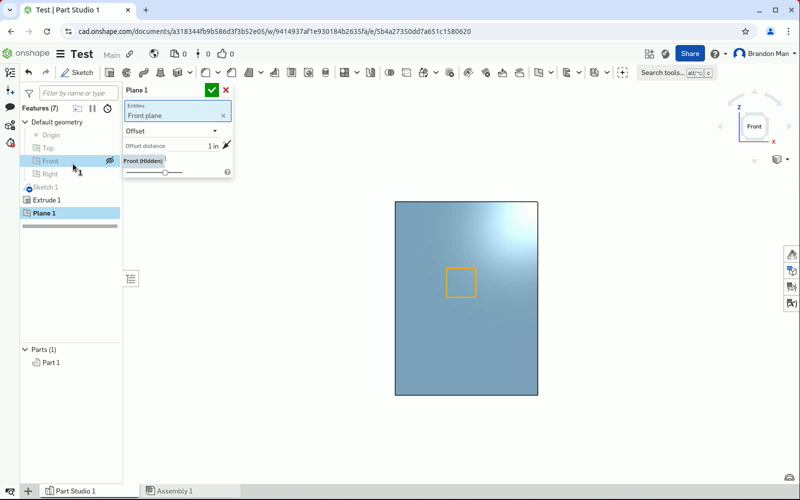
key(tab, 2)
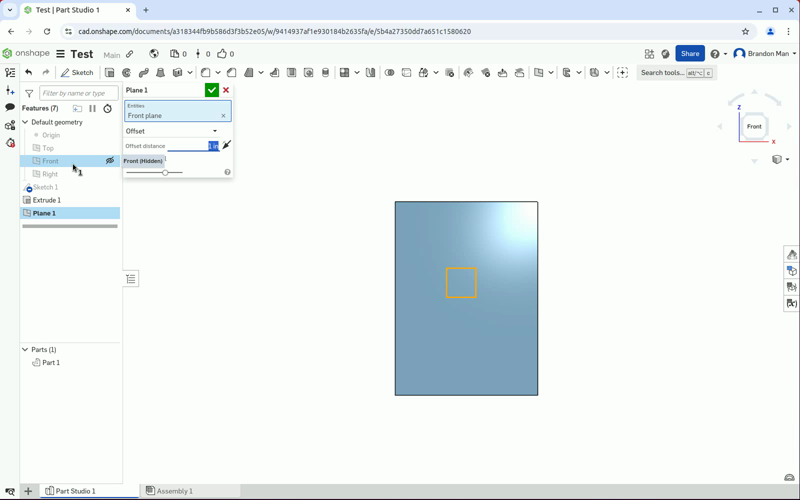
text(21.198)
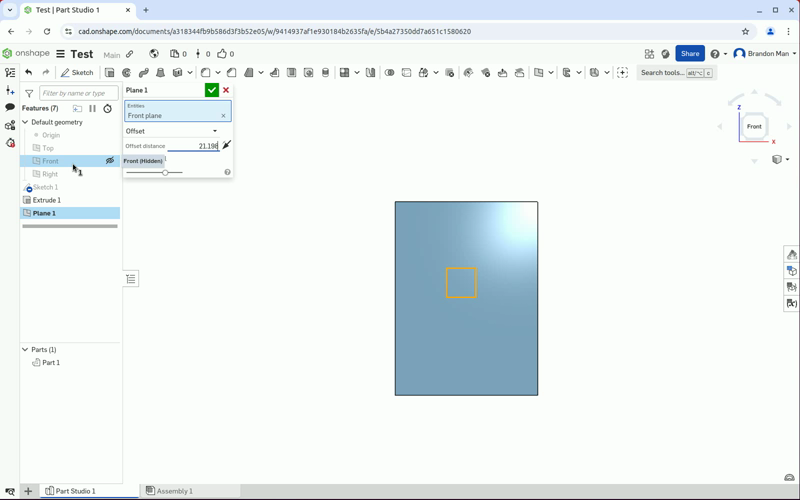
key(enter, 2)
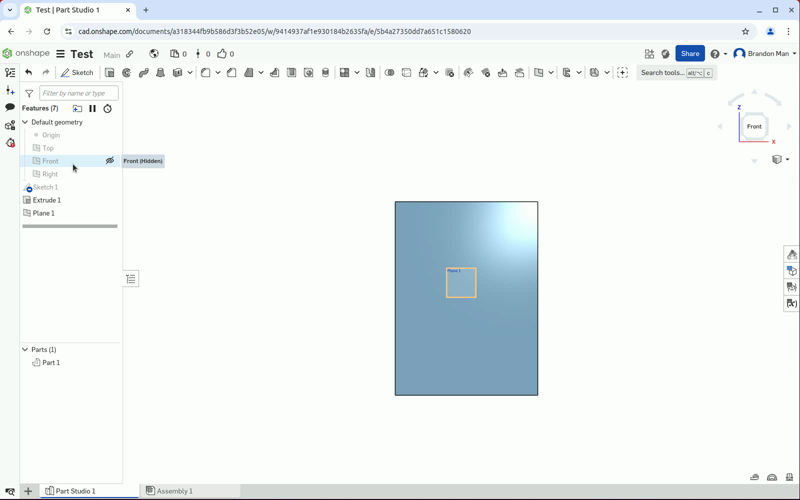
key(shift+s)
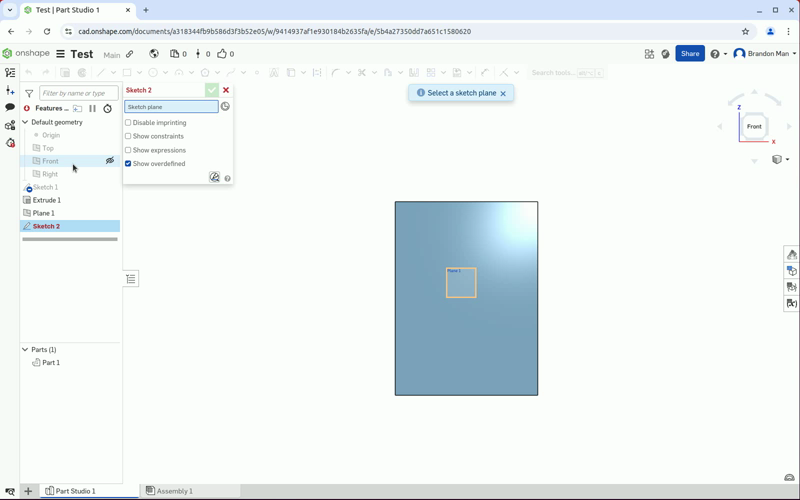
mouse_move(73, 215)
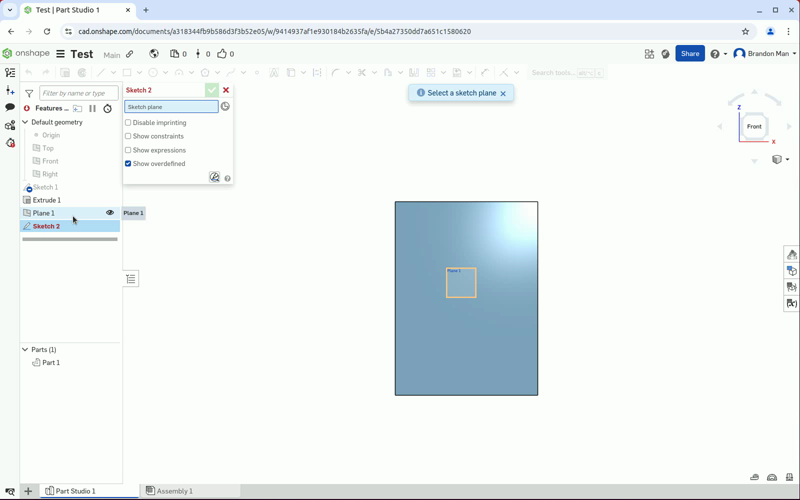
click(73, 215)
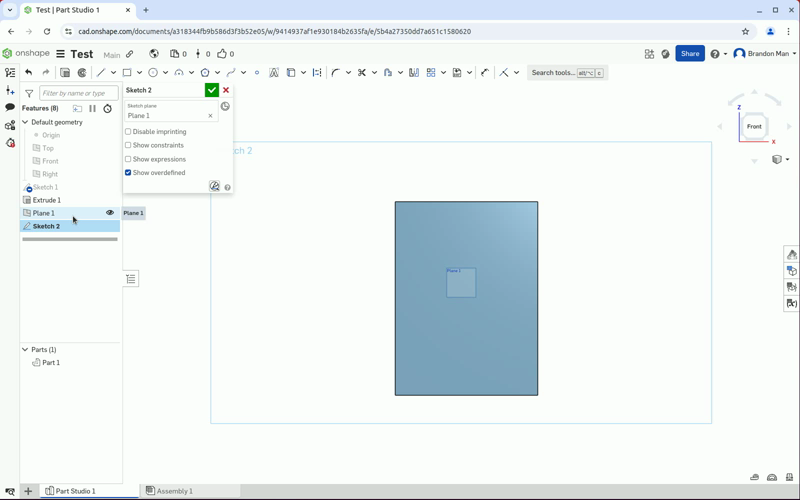
mouse_move(73, 352)
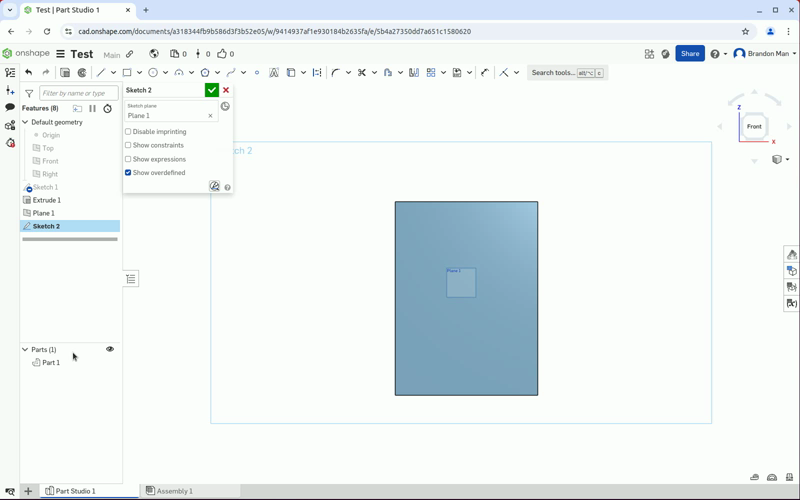
key(y)
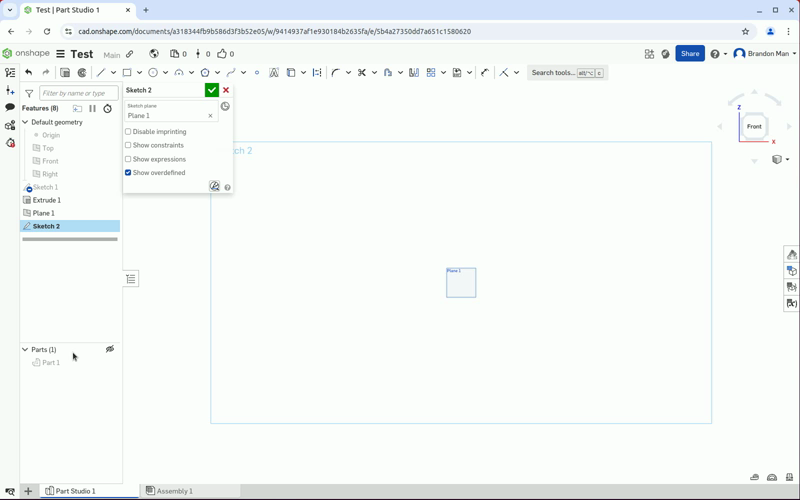
key(l)
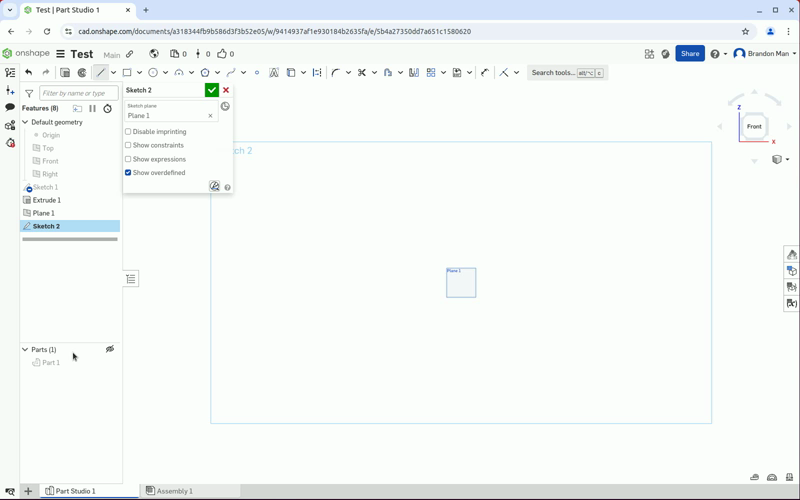
key_down(shift)
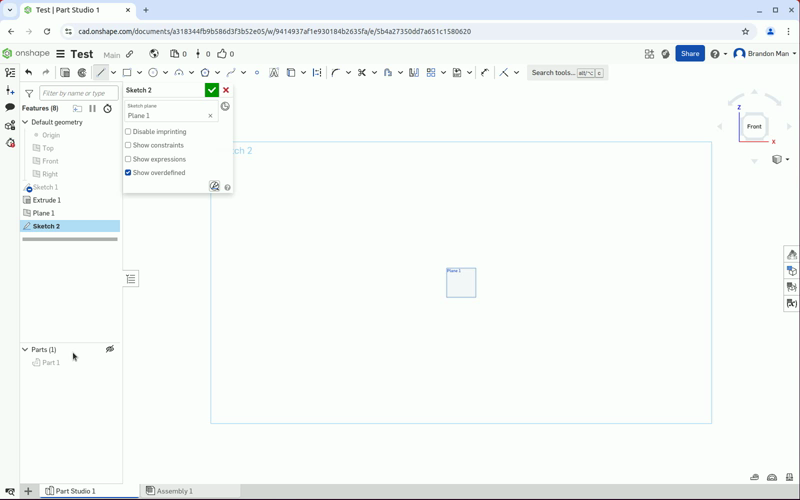
mouse_move(420, 382)
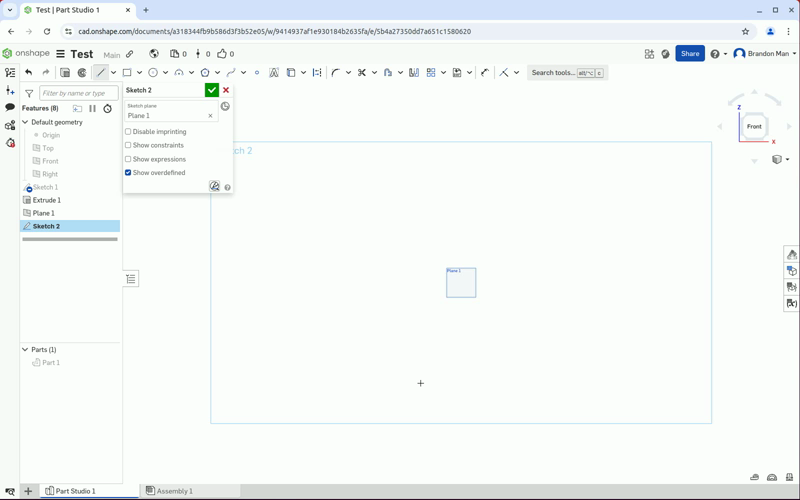
click(420, 382)
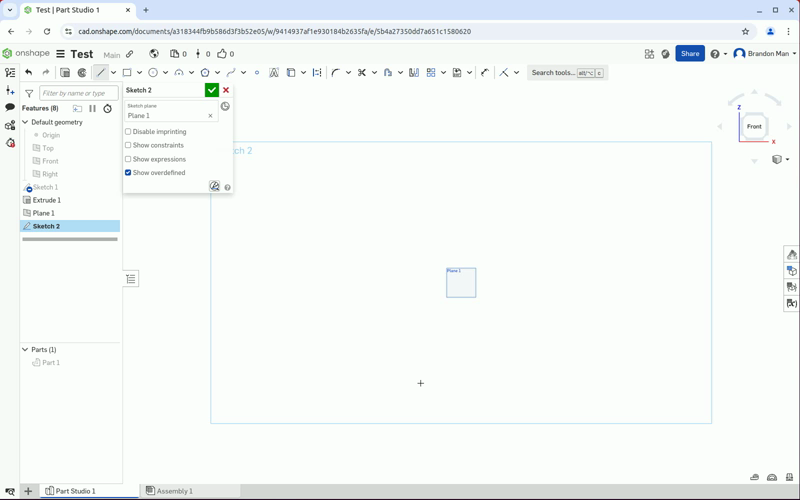
key_up(shift)
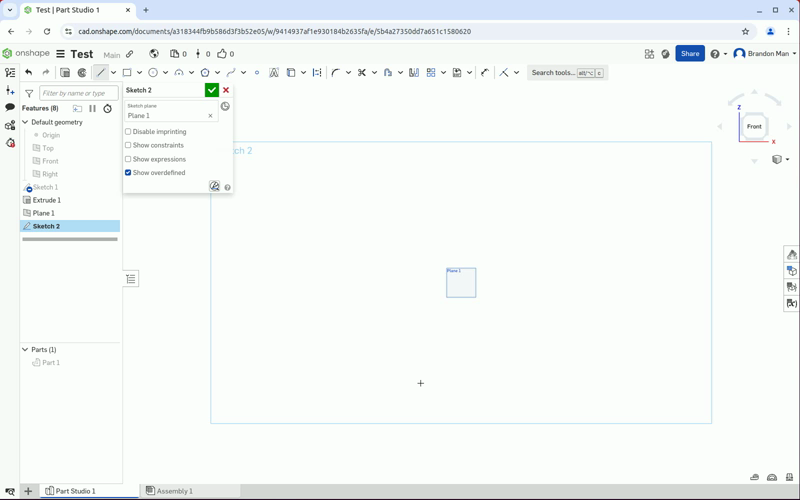
key_down(shift)
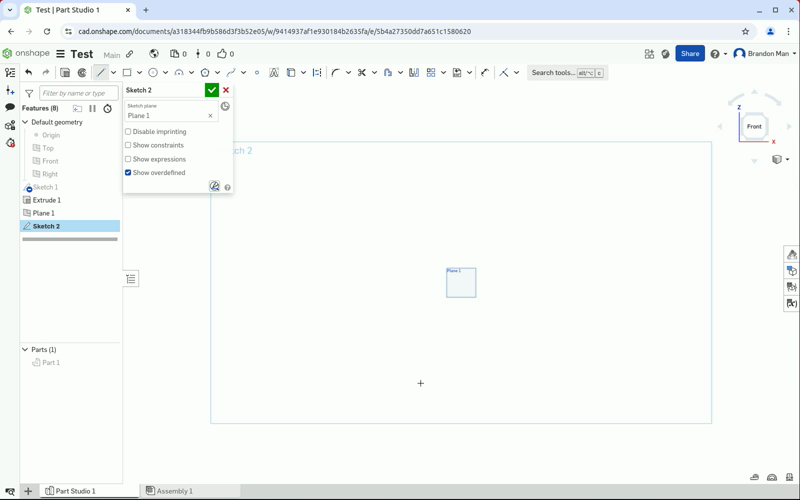
mouse_move(516, 382)
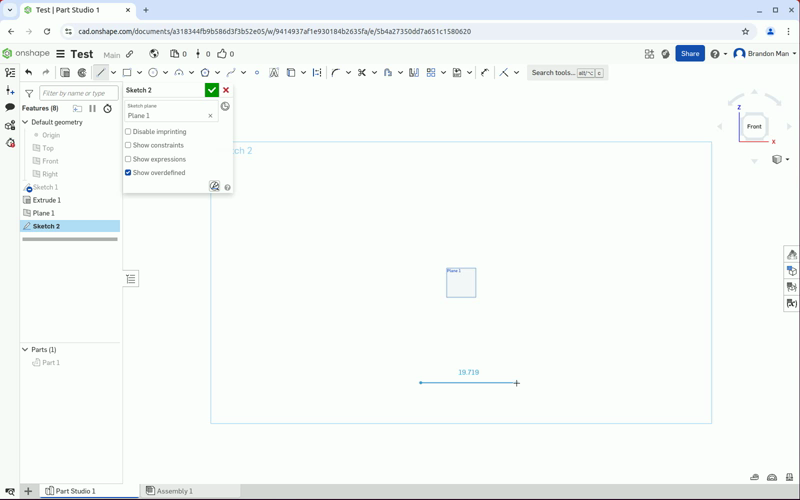
click(516, 382)
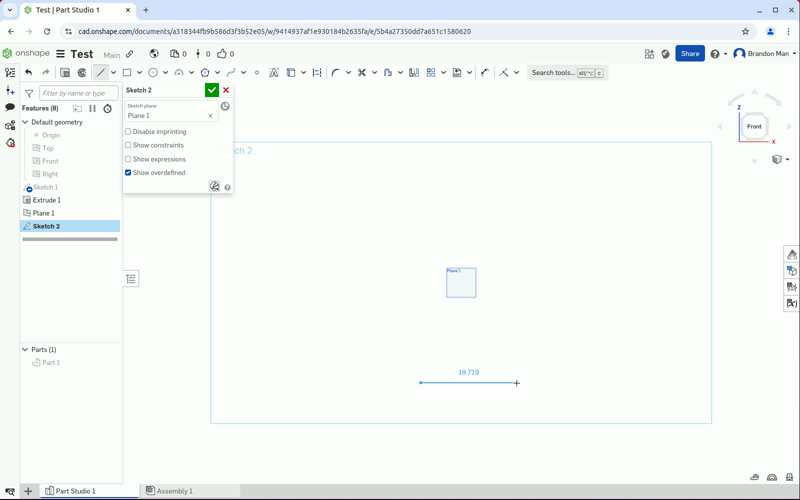
key_up(shift)
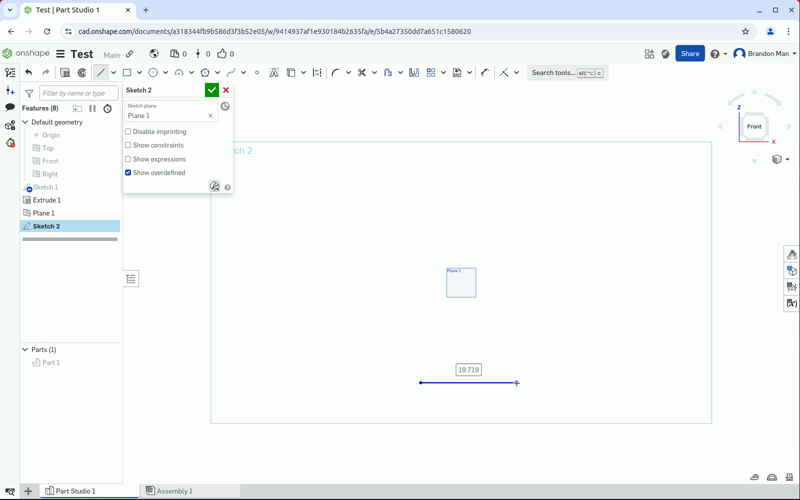
key_down(shift)
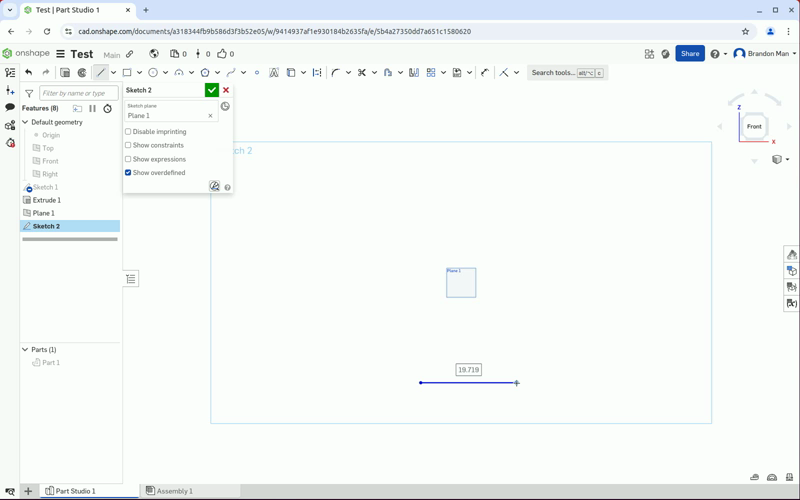
mouse_move(516, 225)
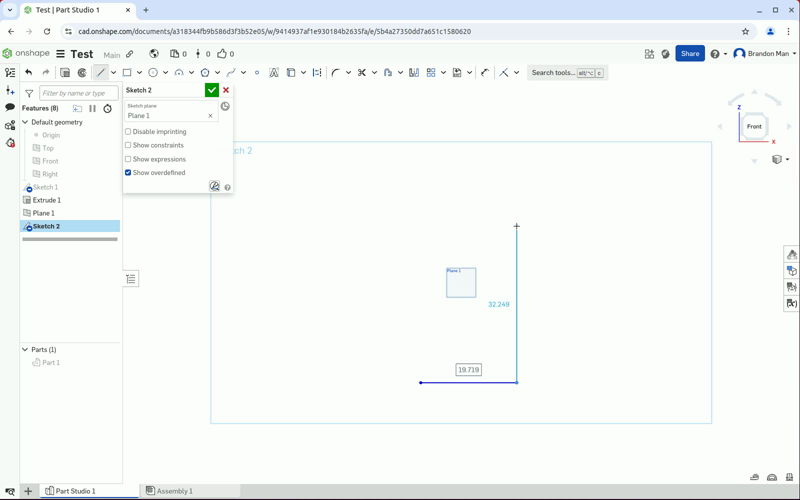
click(516, 225)
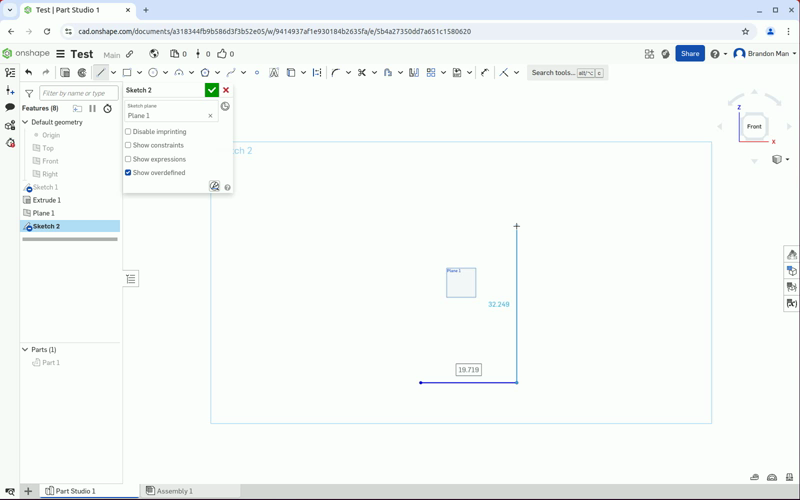
key_up(shift)
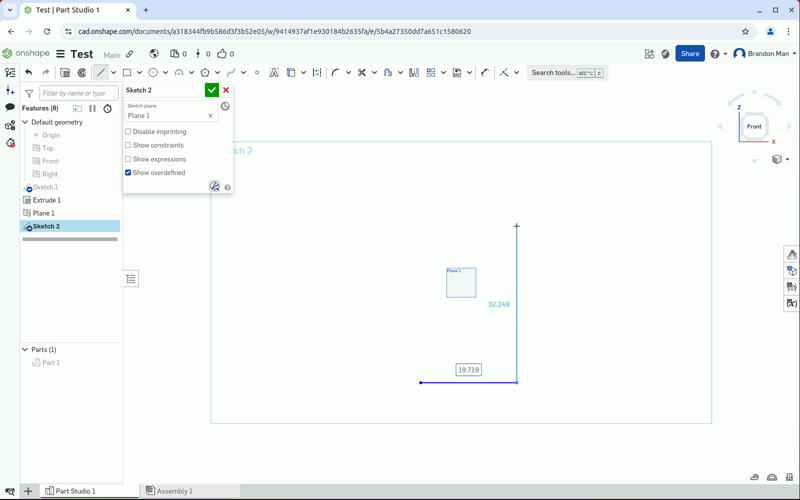
key_down(shift)
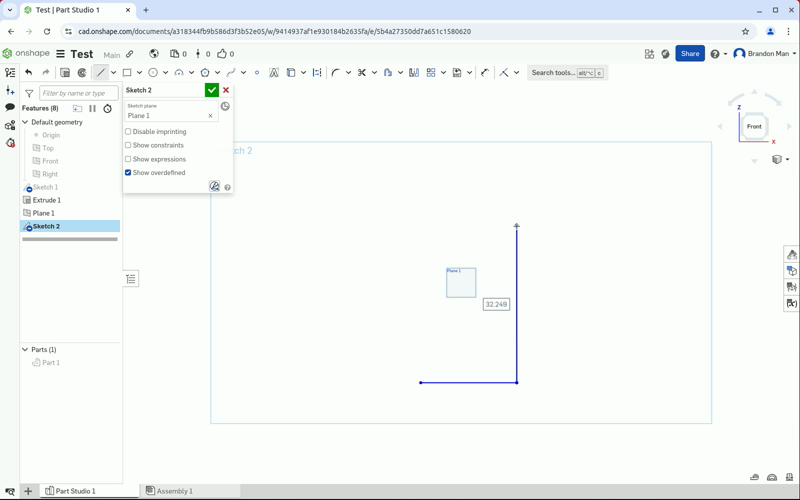
mouse_move(420, 225)
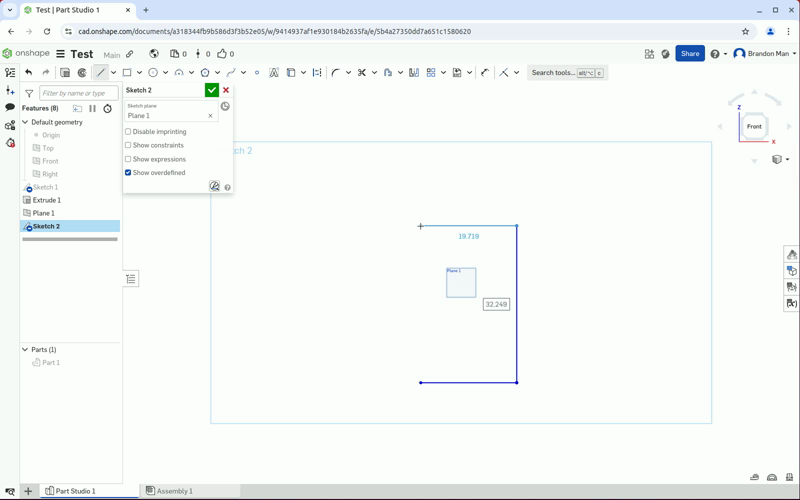
click(420, 225)
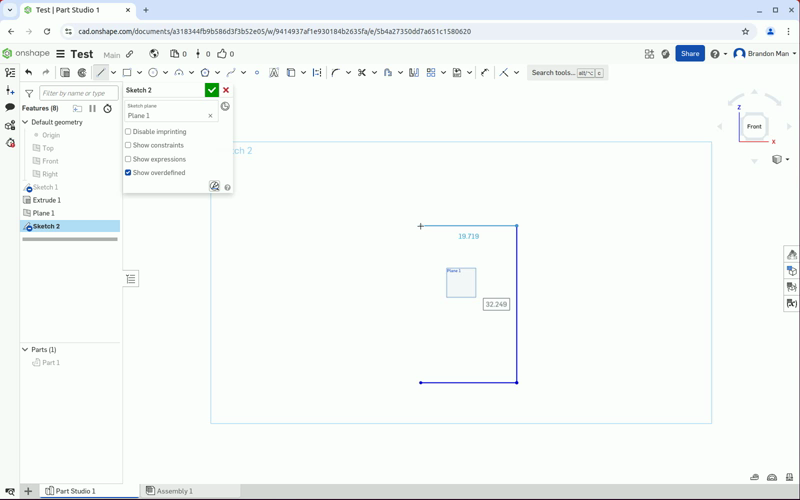
key_up(shift)
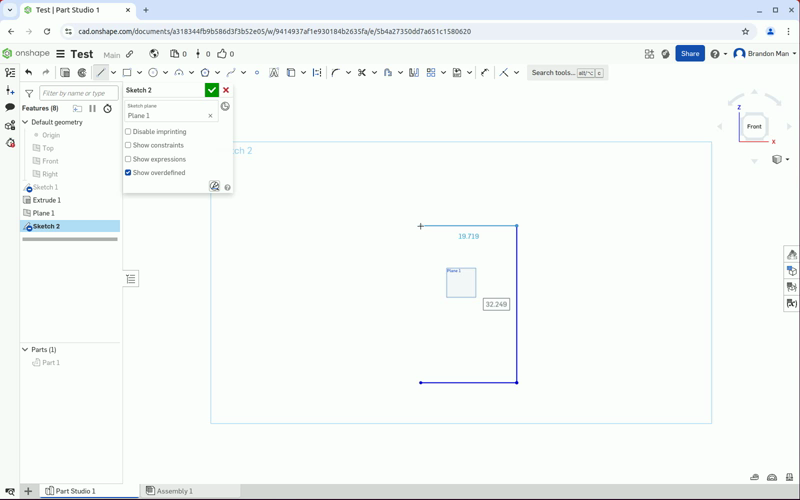
key_down(shift)
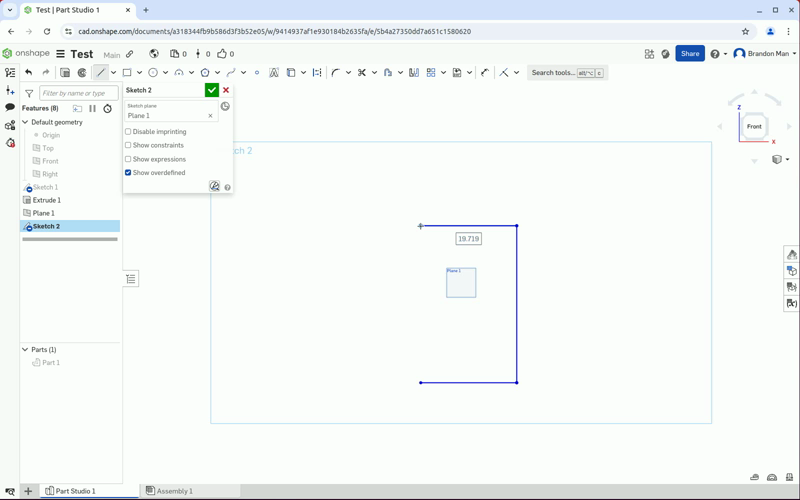
mouse_move(420, 382)
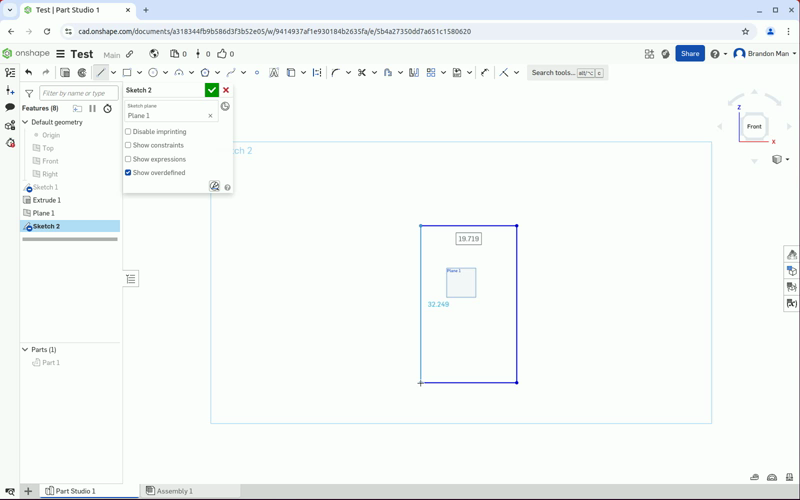
key_up(shift)
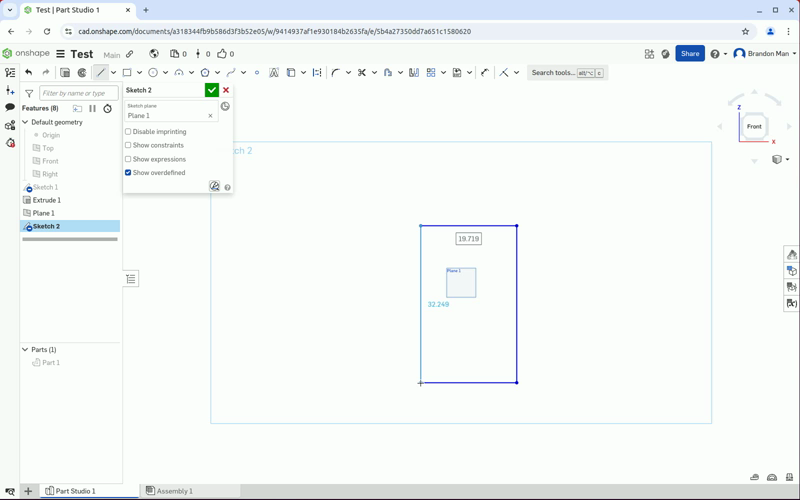
click(420, 382)
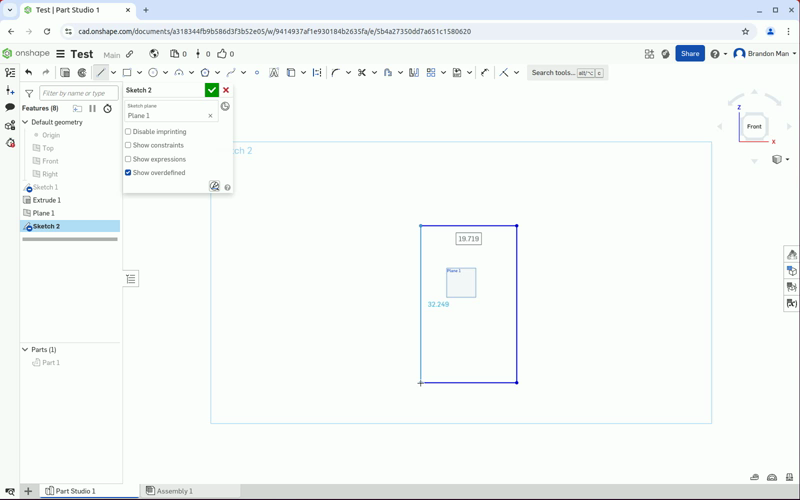
key(esc)
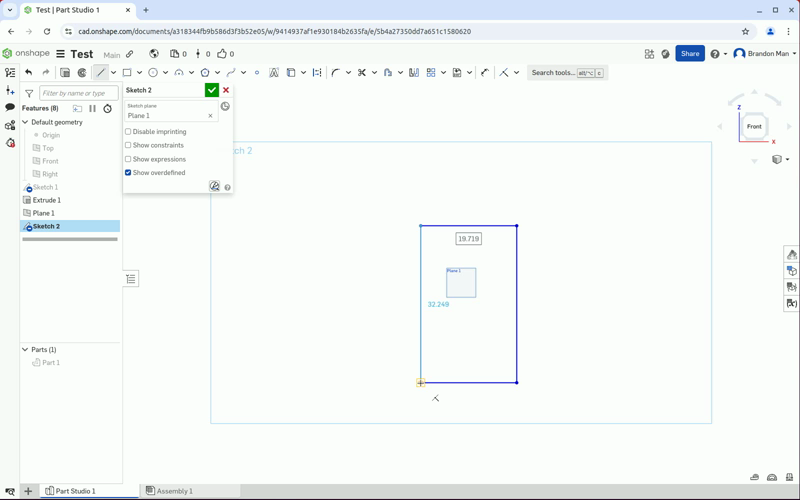
mouse_move(444, 371)
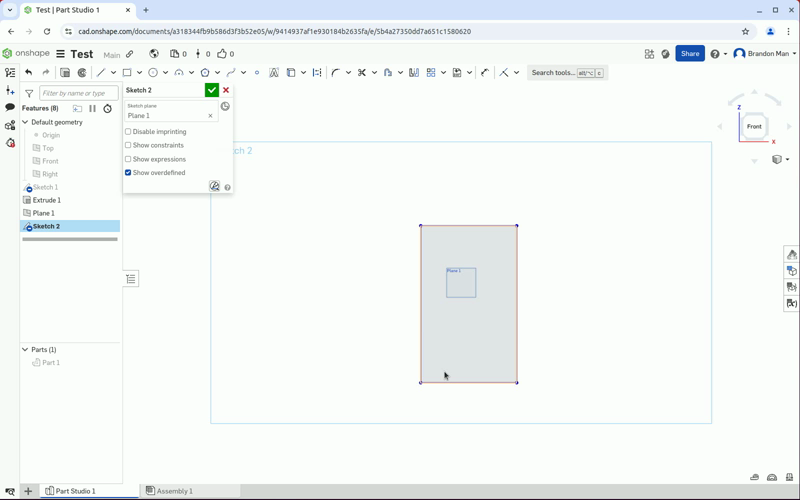
click(444, 371)
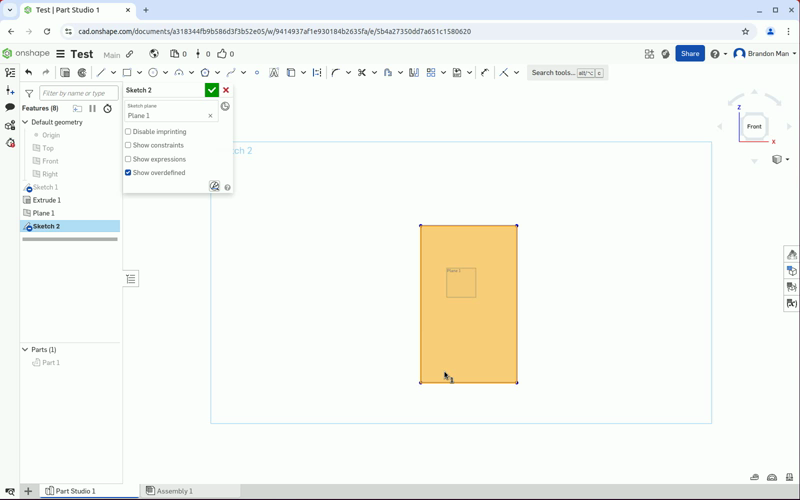
mouse_move(73, 352)
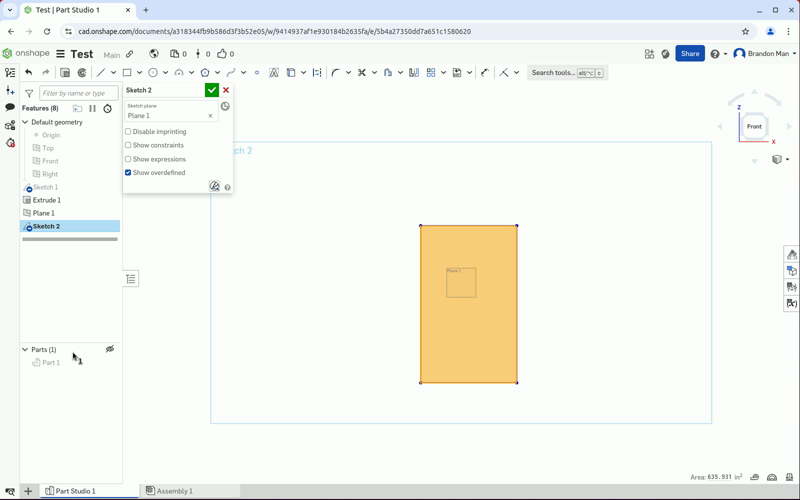
key(shift+y)
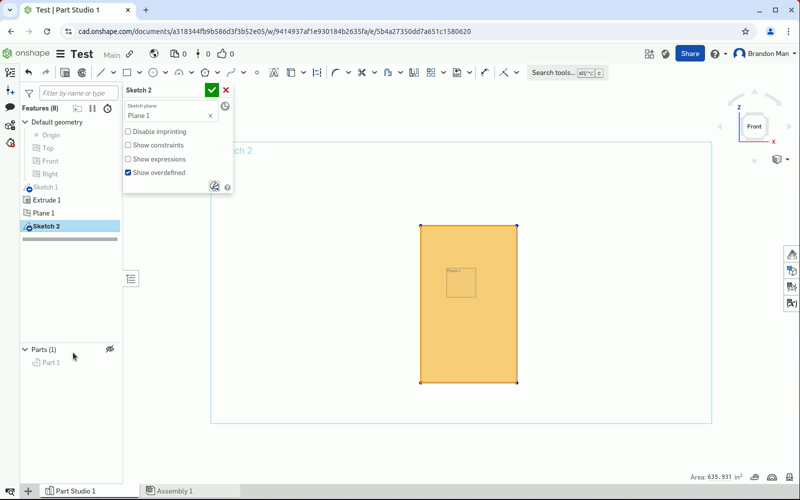
key(shift+e)
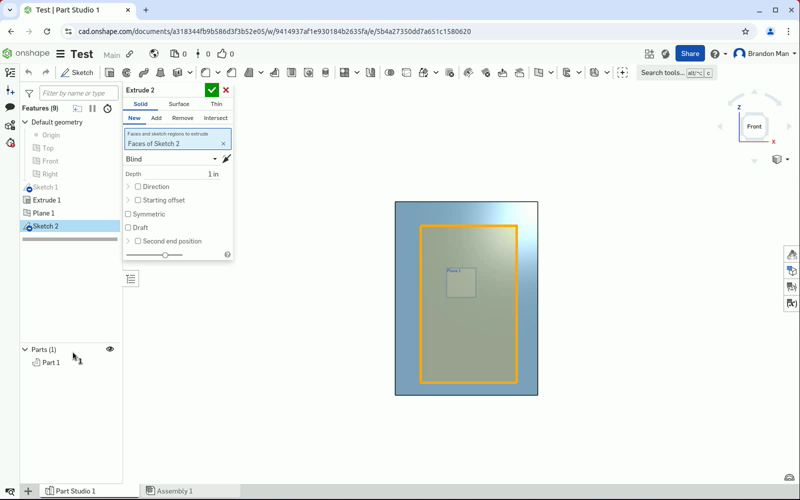
mouse_move(143, 106)
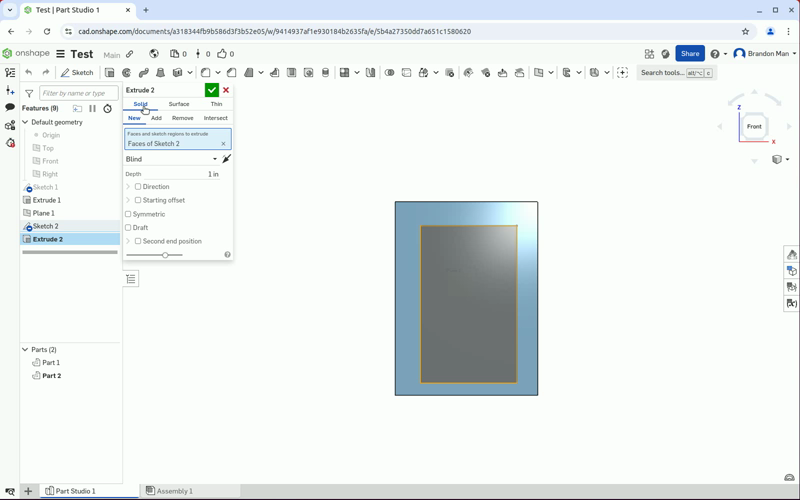
click(143, 106)
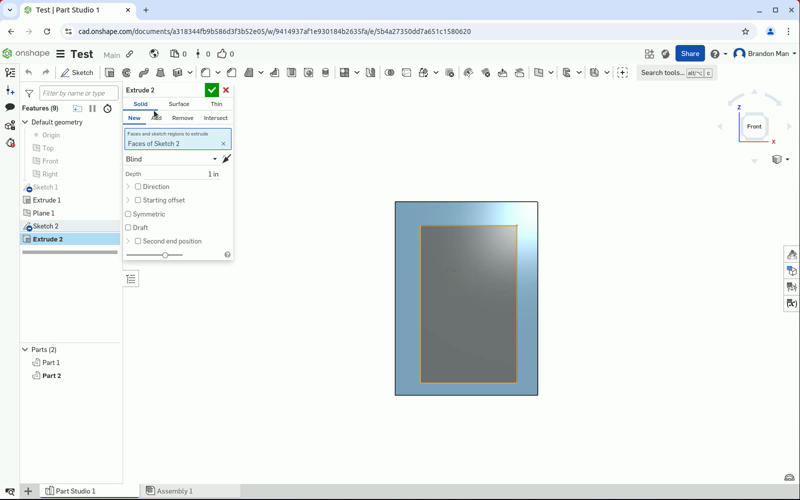
mouse_move(186, 120)
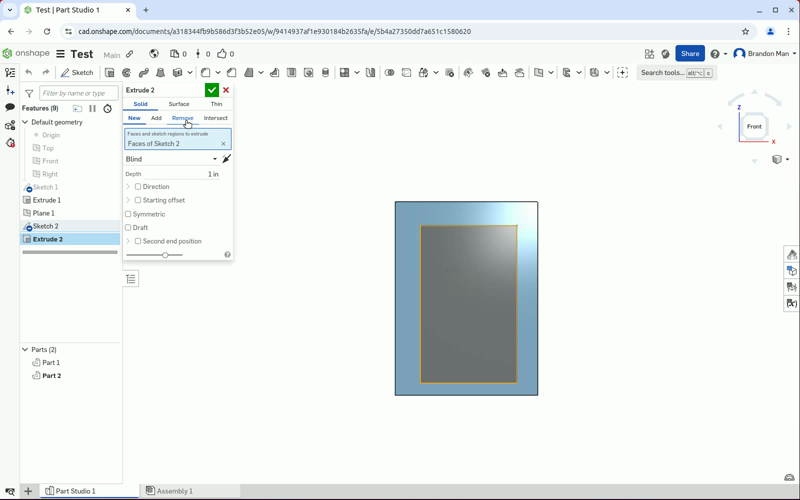
click(186, 120)
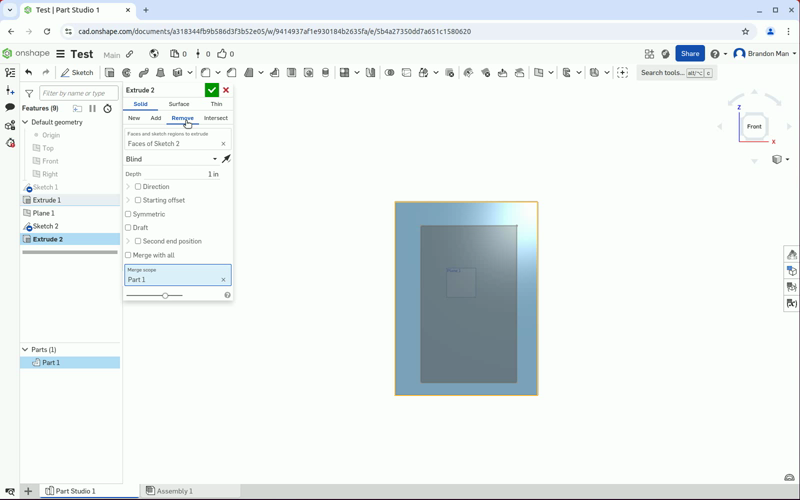
key(tab, 4)
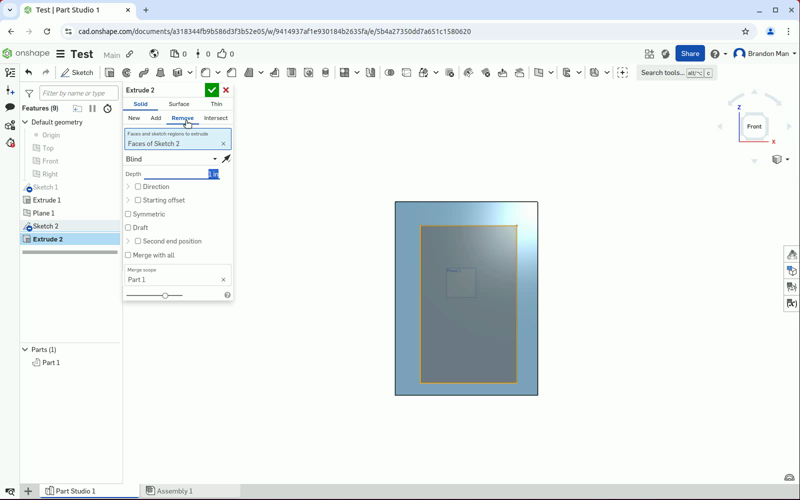
text(21.183)
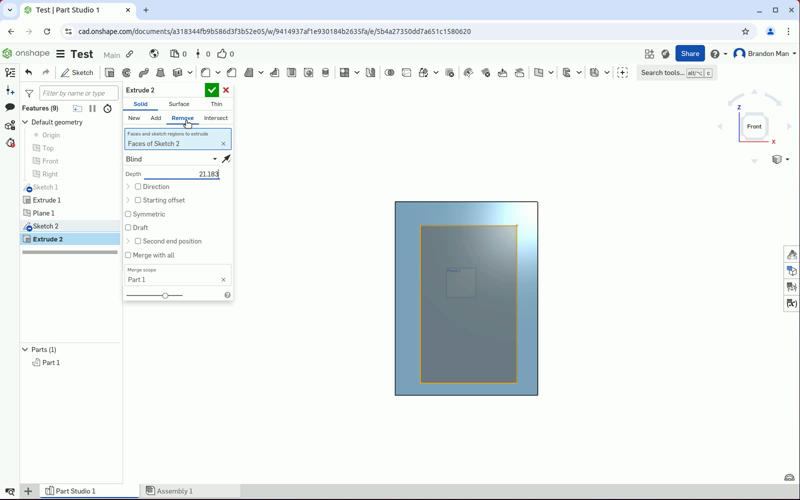
key(tab, 6)
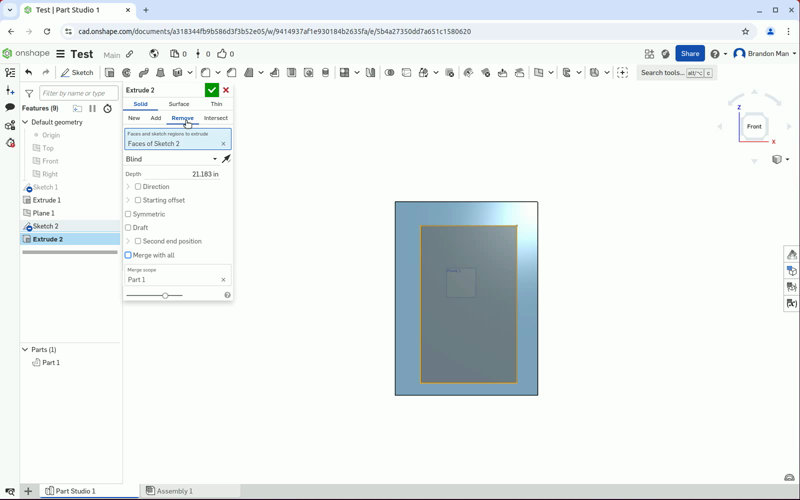
key(space)
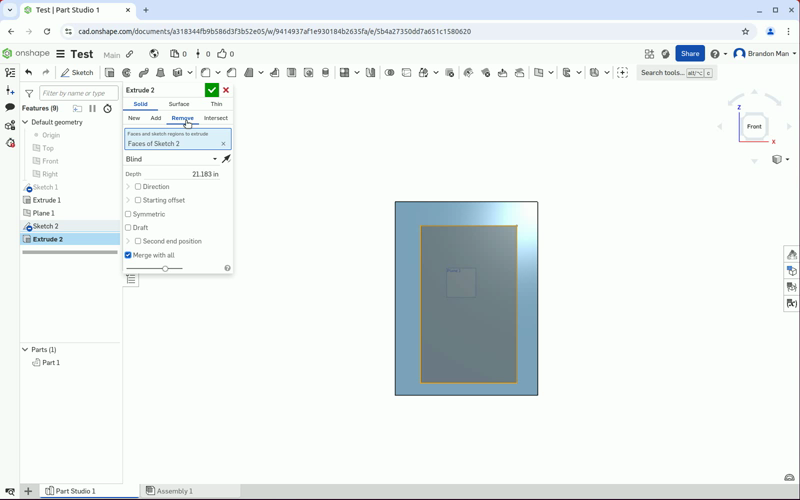
key(enter)
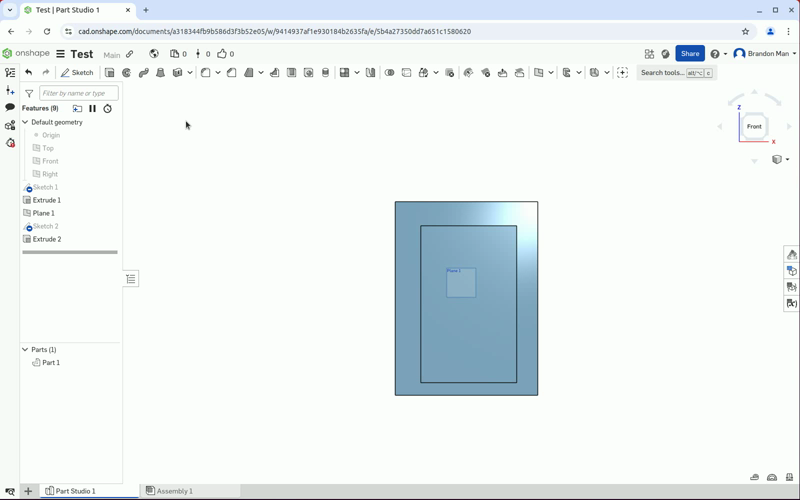
key(shift+h)
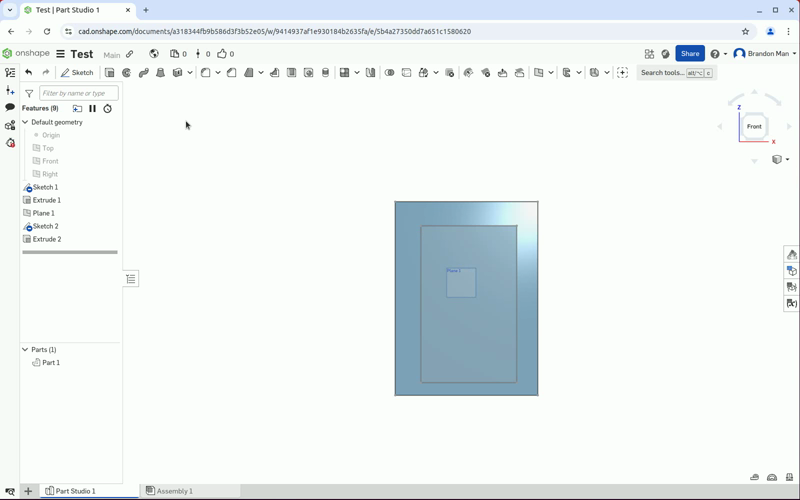
key(shift+h)
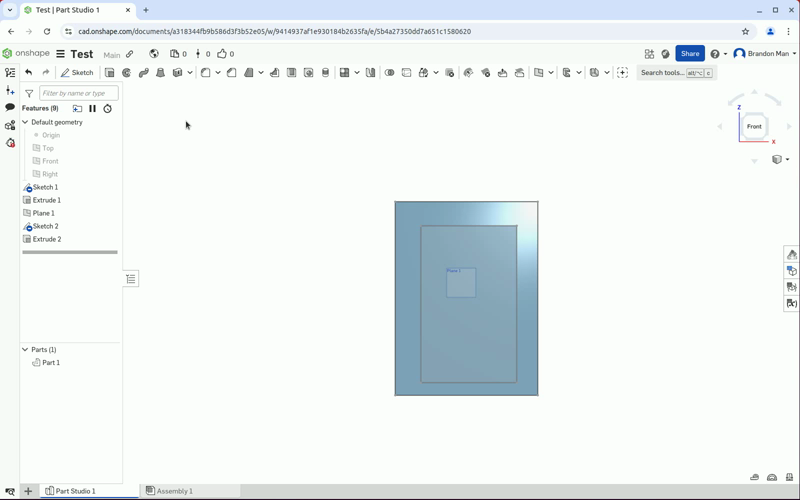
key(shift+7)
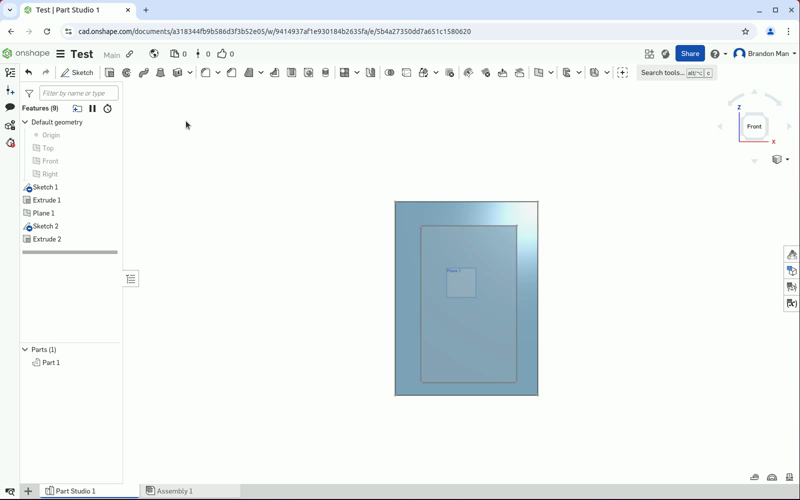
key(left, 2)
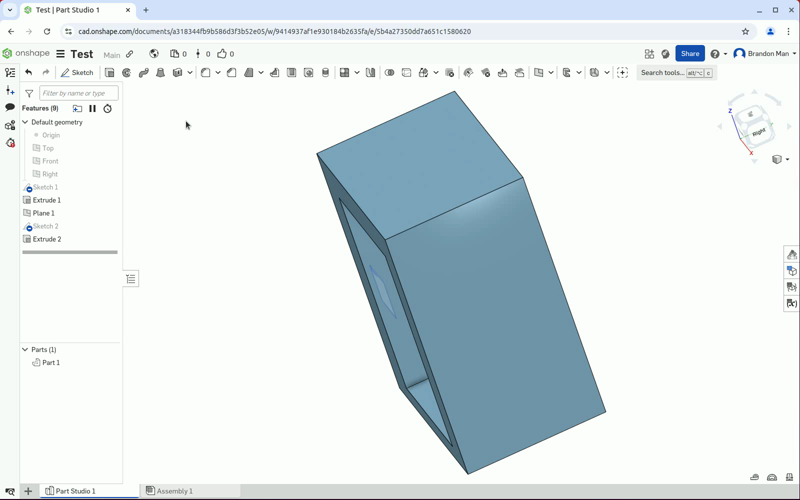
key(down, 2)
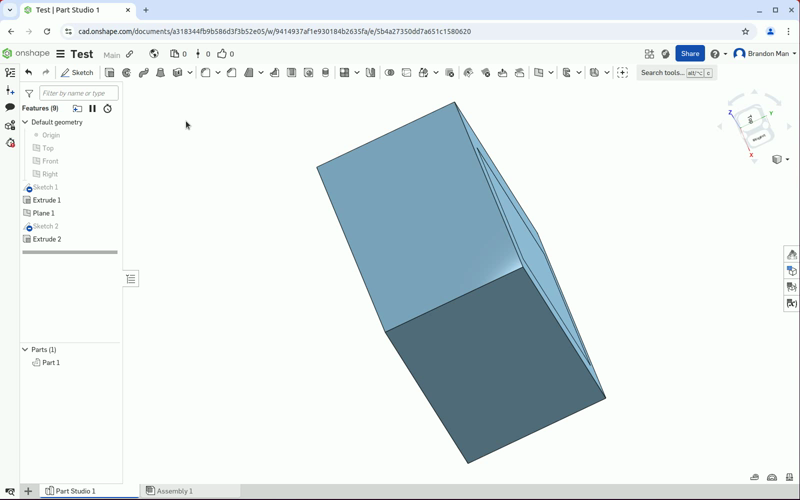
key(up, 2)
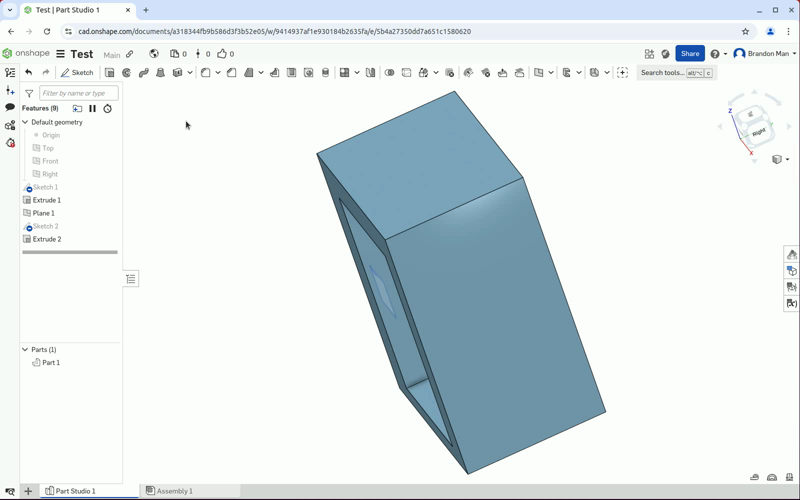
key(right, 2)
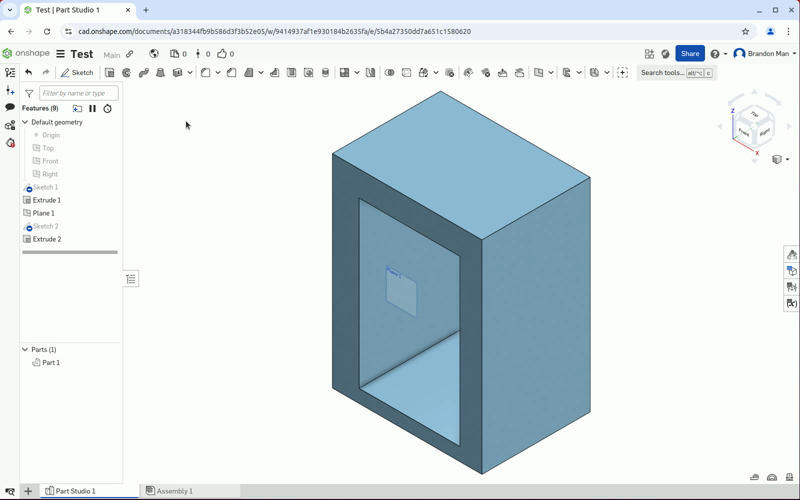
mouse_move(73, 189)
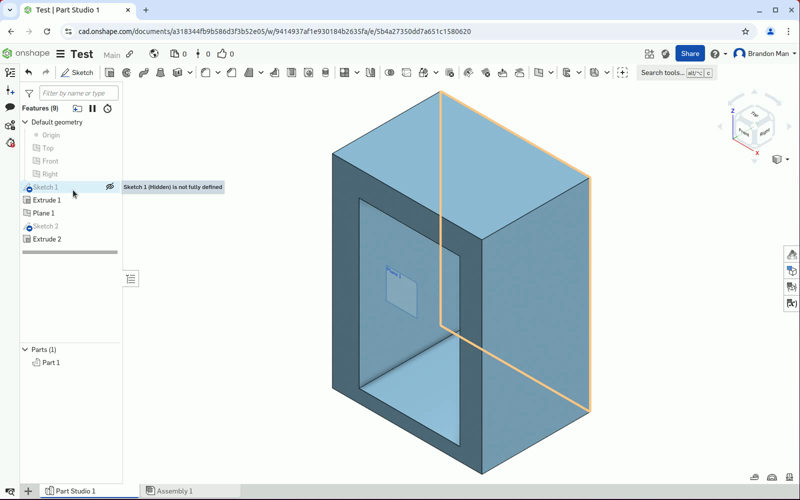
click(73, 189)